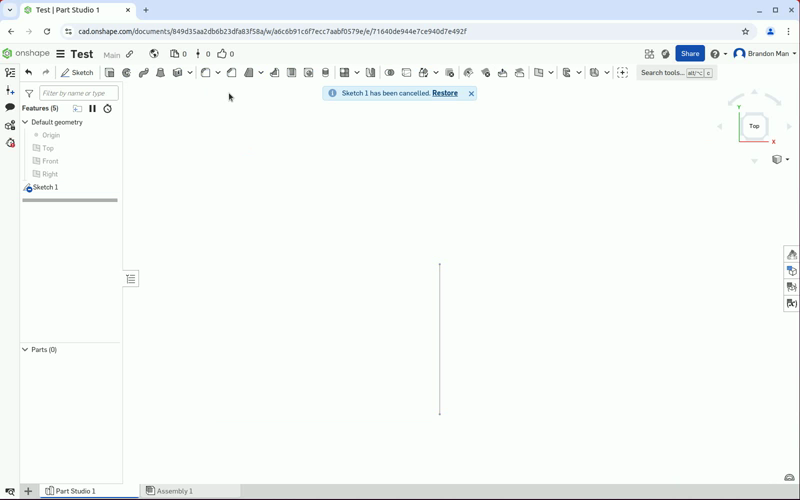
key(shift+h)
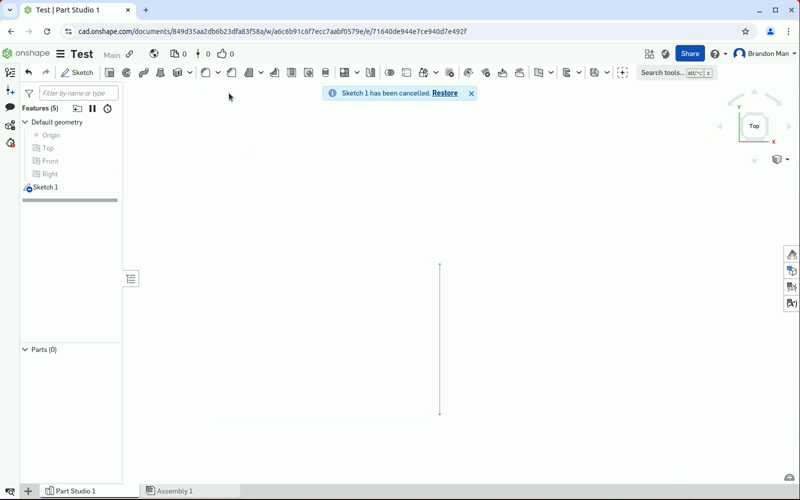
key(shift+s)
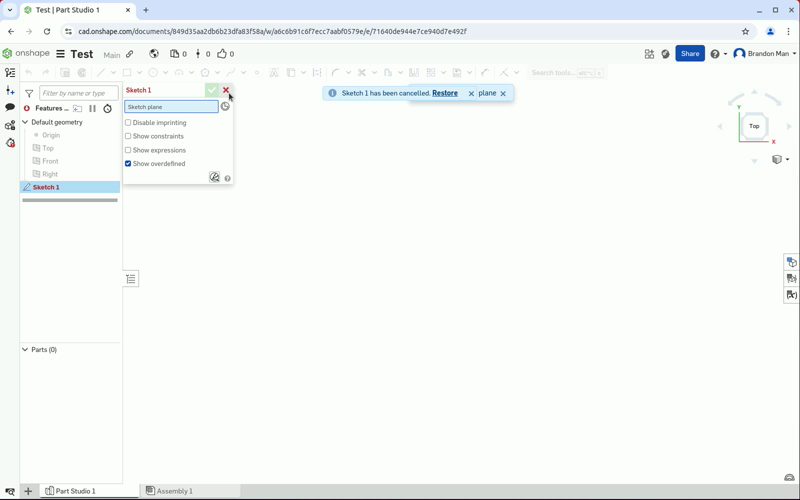
mouse_move(73, 150)
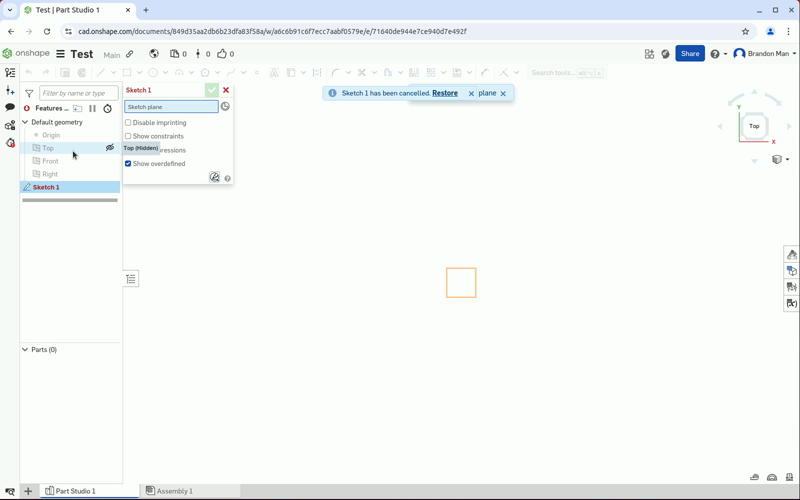
click(73, 150)
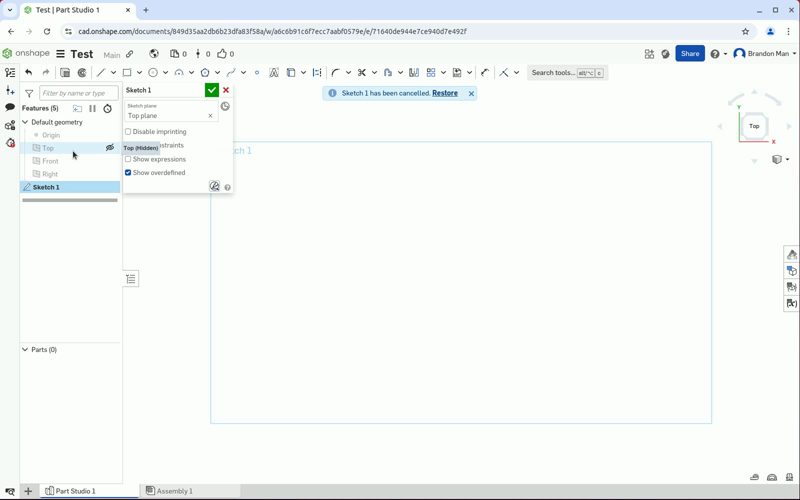
mouse_move(73, 352)
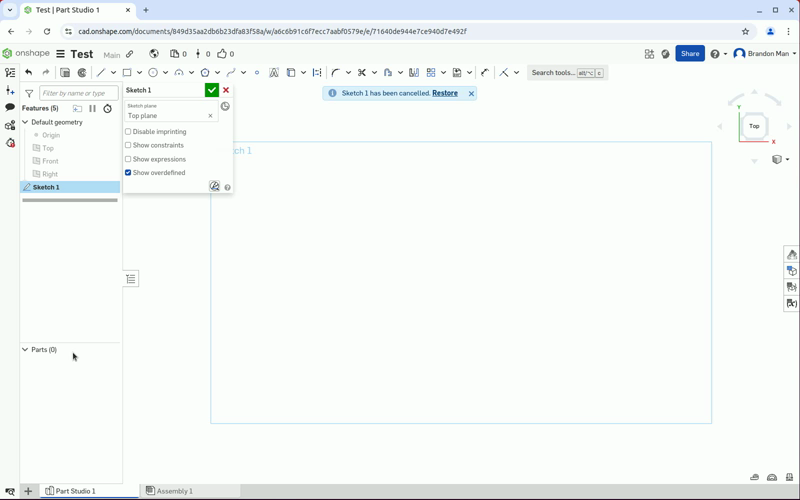
key(y)
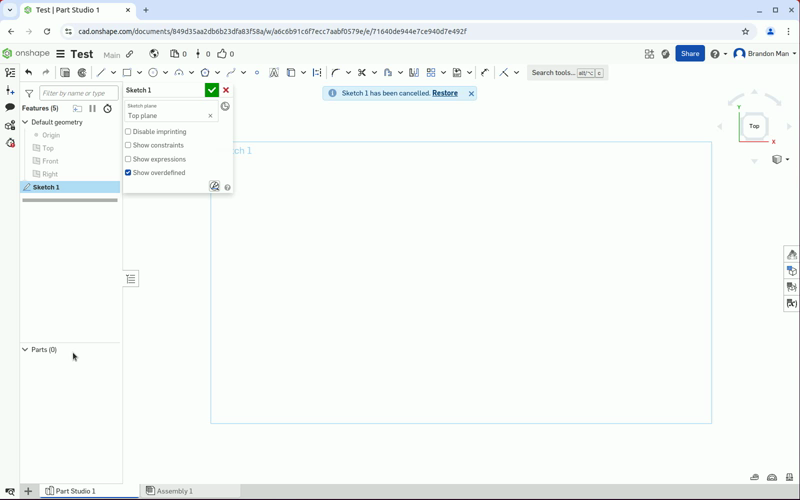
key(l)
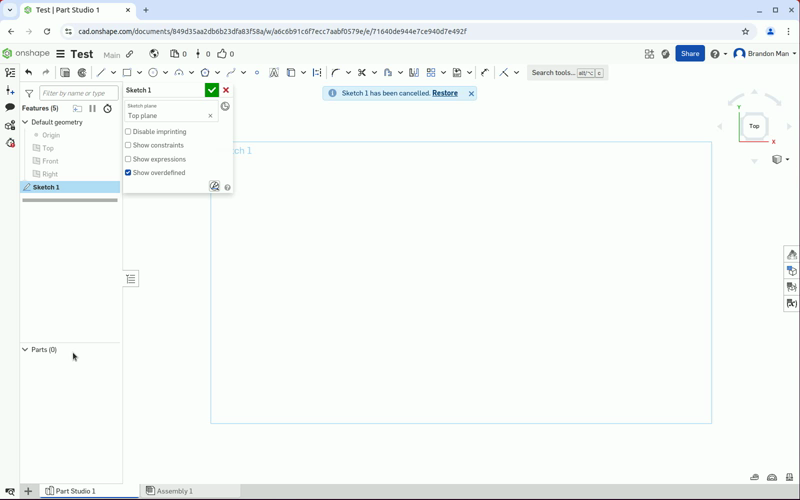
key_down(shift)
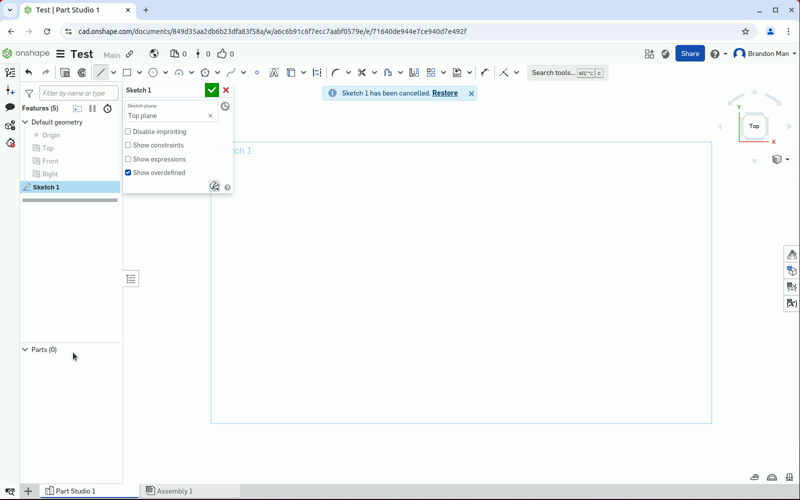
mouse_move(460, 282)
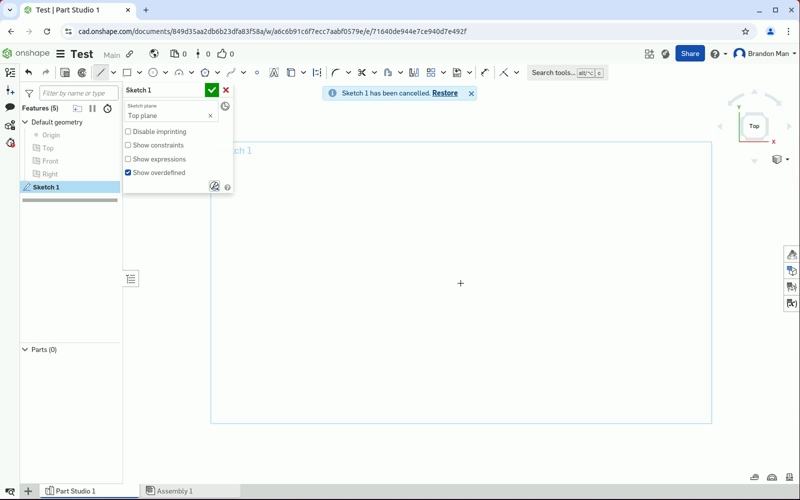
click(460, 282)
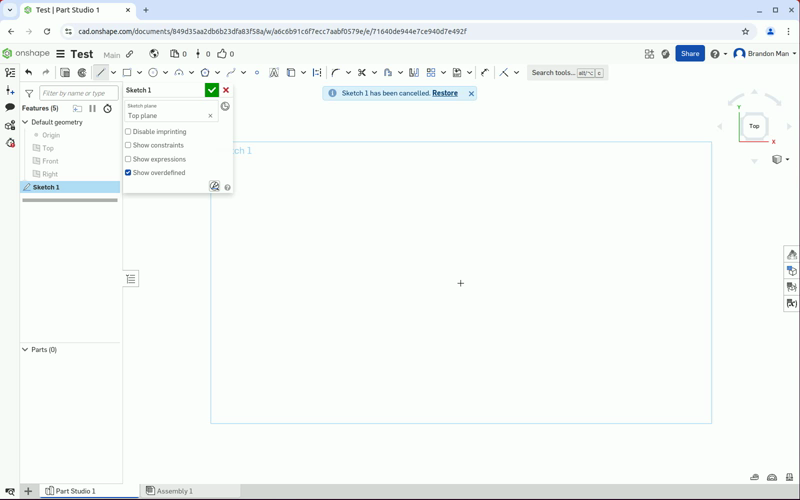
key_up(shift)
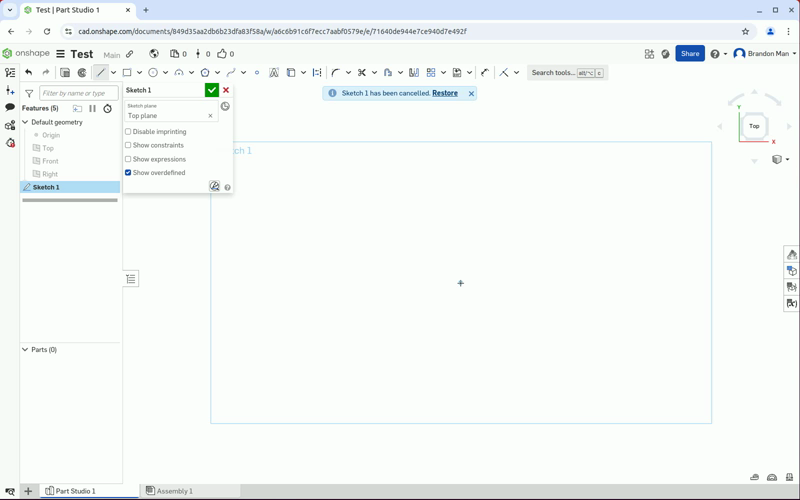
key_down(shift)
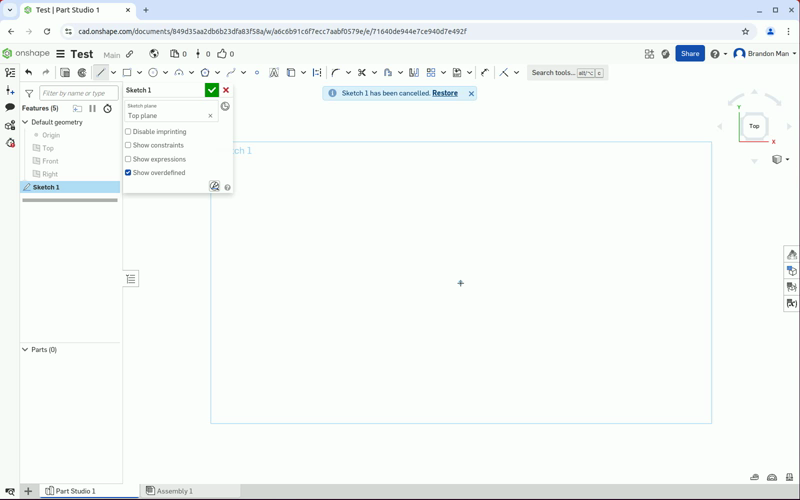
mouse_move(490, 282)
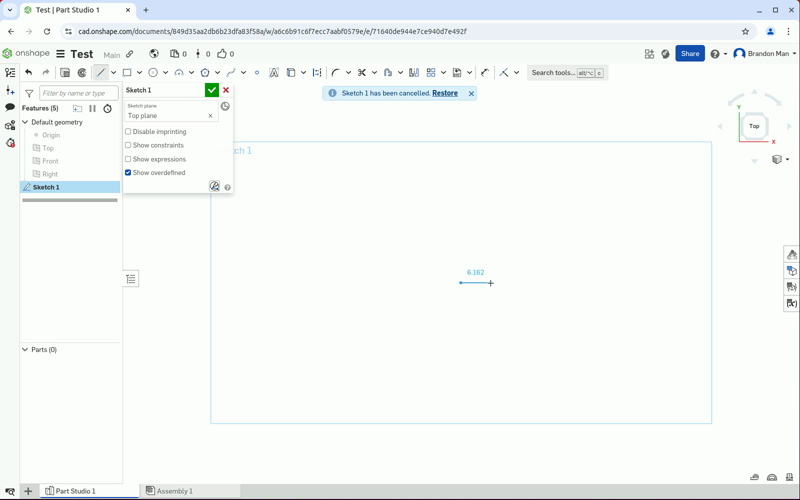
mouse_move(502, 282)
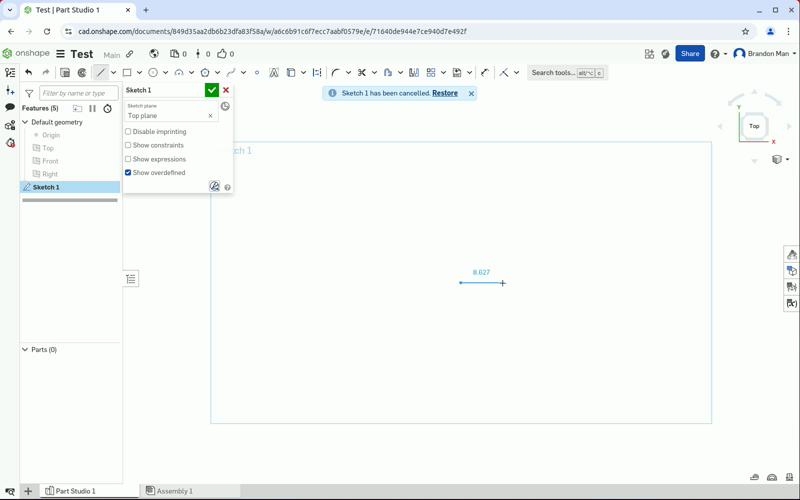
click(502, 282)
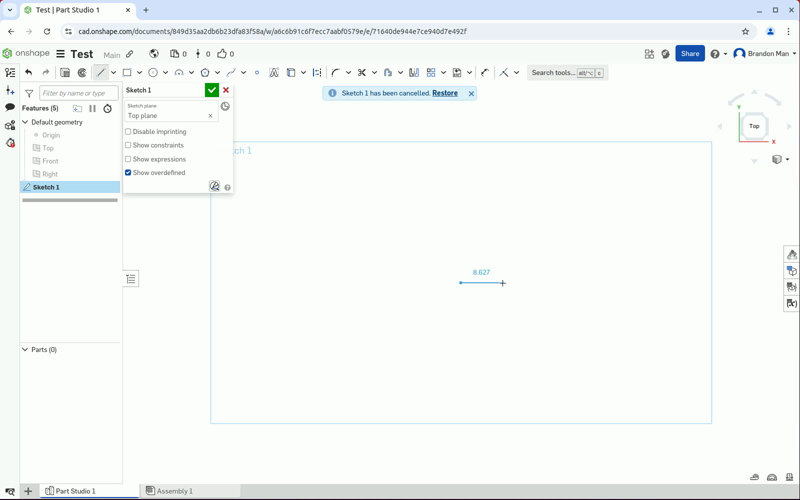
key_up(shift)
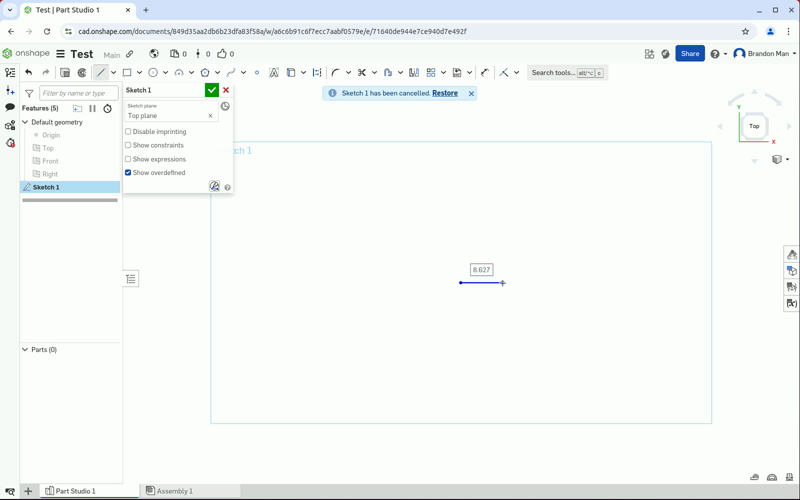
key_down(shift)
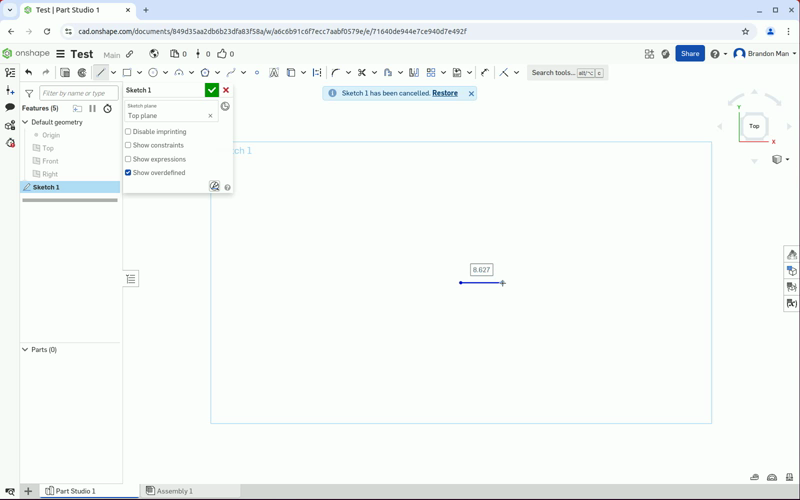
mouse_move(532, 282)
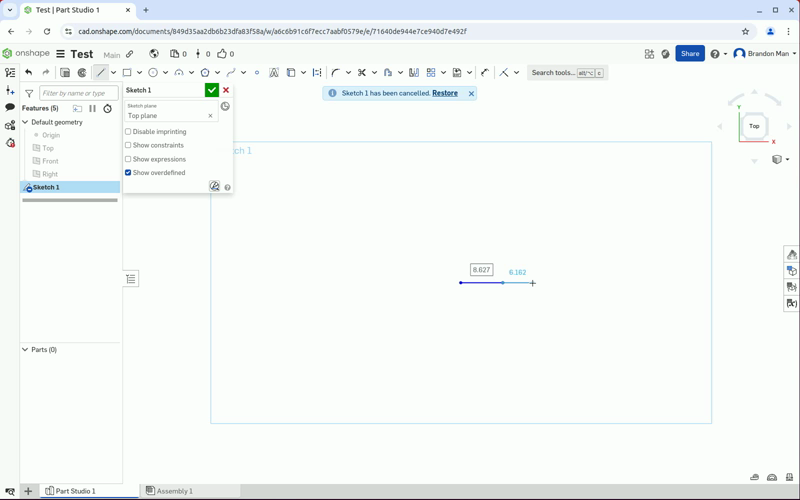
mouse_move(507, 276)
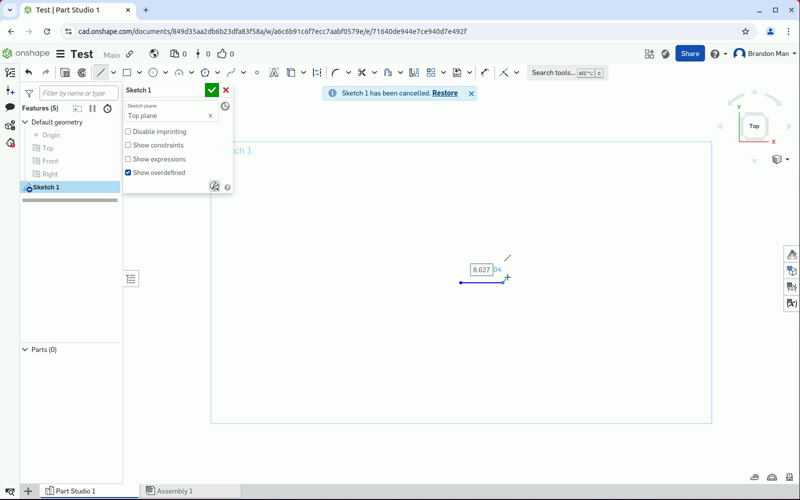
click(507, 276)
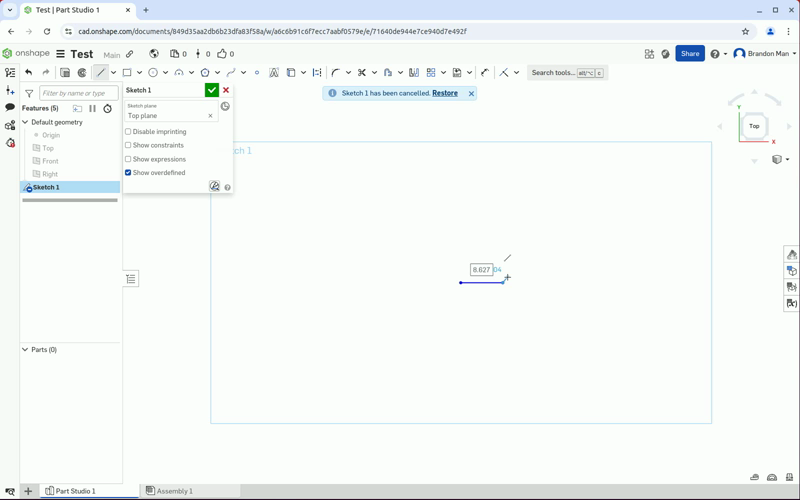
key_up(shift)
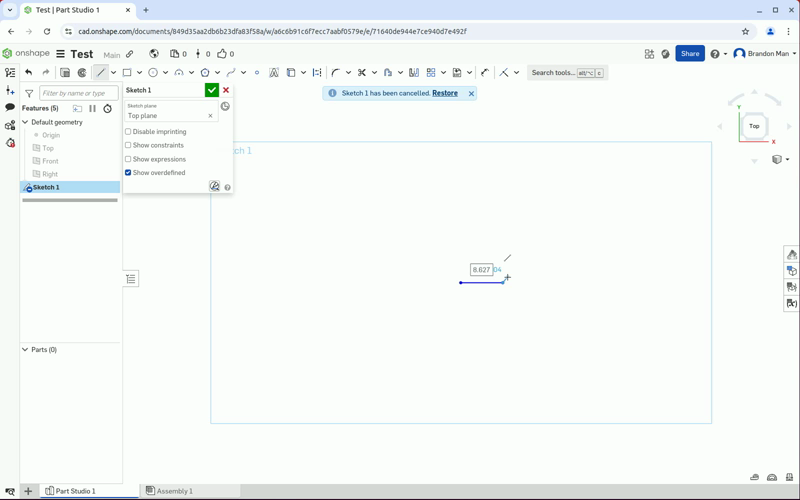
key_down(shift)
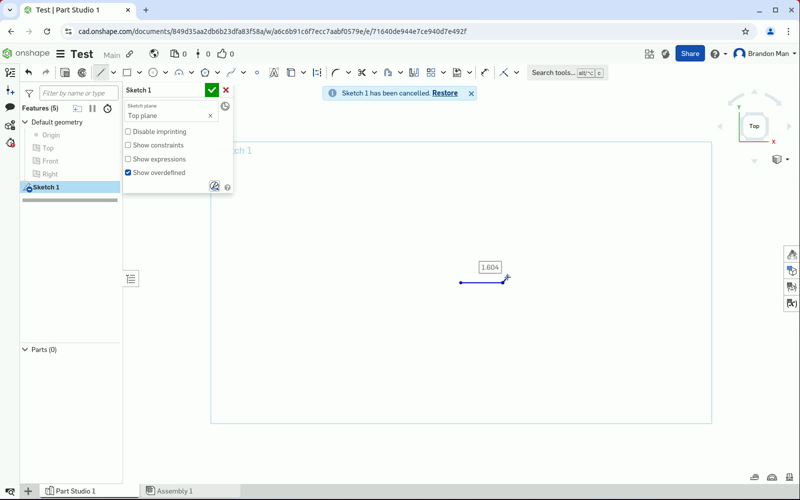
mouse_move(537, 276)
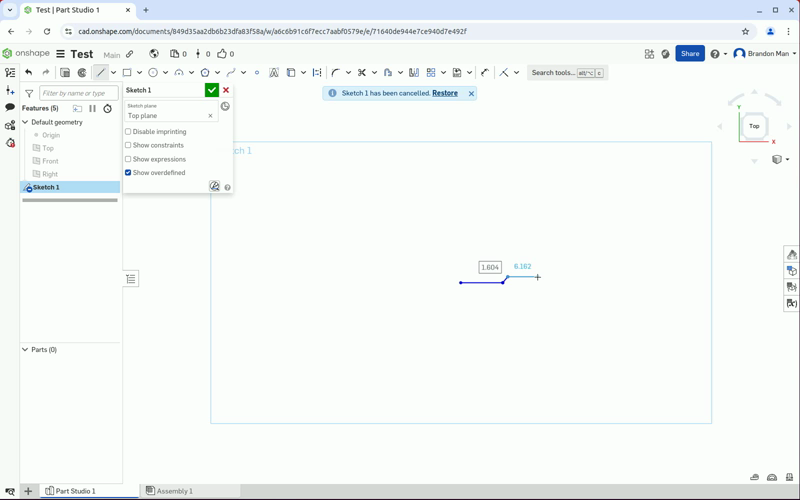
mouse_move(519, 276)
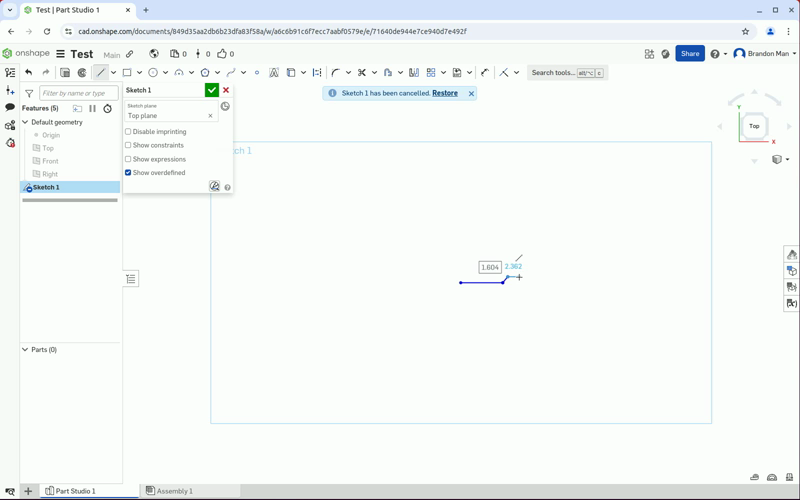
click(519, 276)
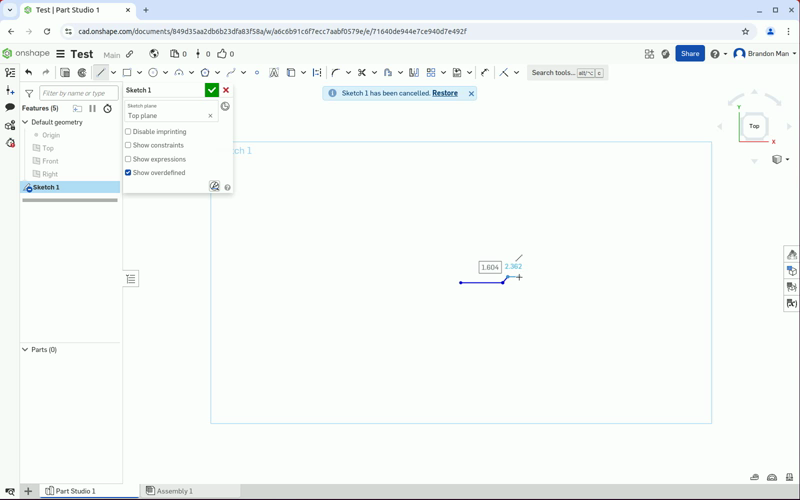
key_up(shift)
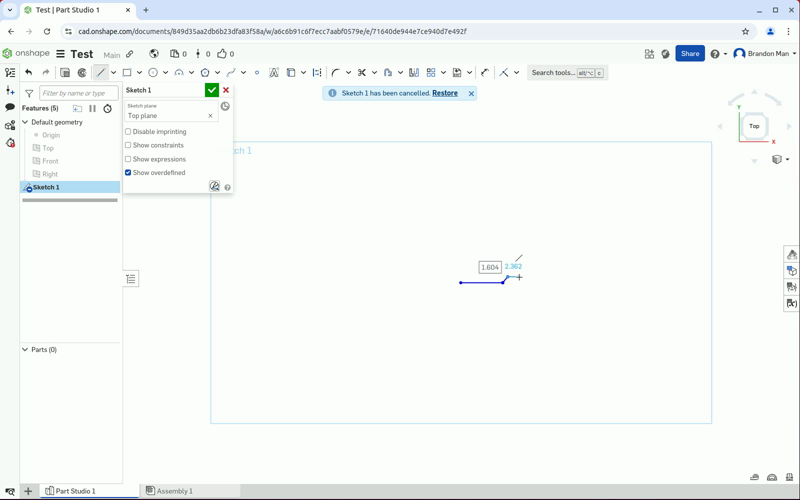
key_down(shift)
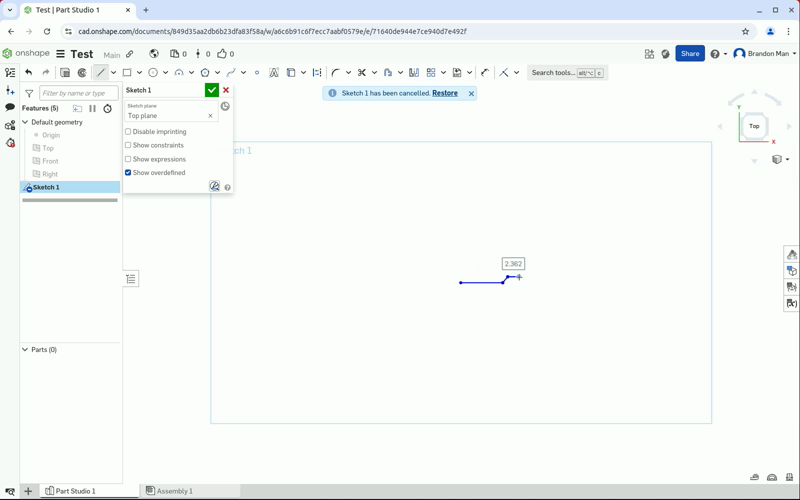
mouse_move(549, 276)
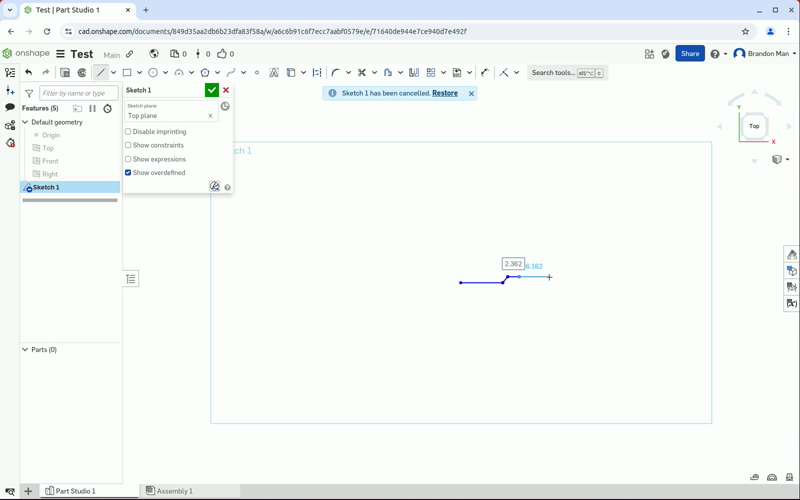
mouse_move(525, 282)
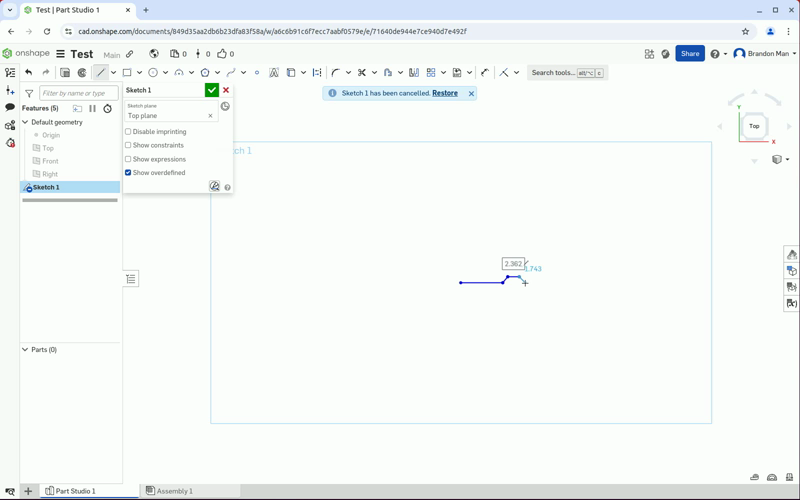
click(525, 282)
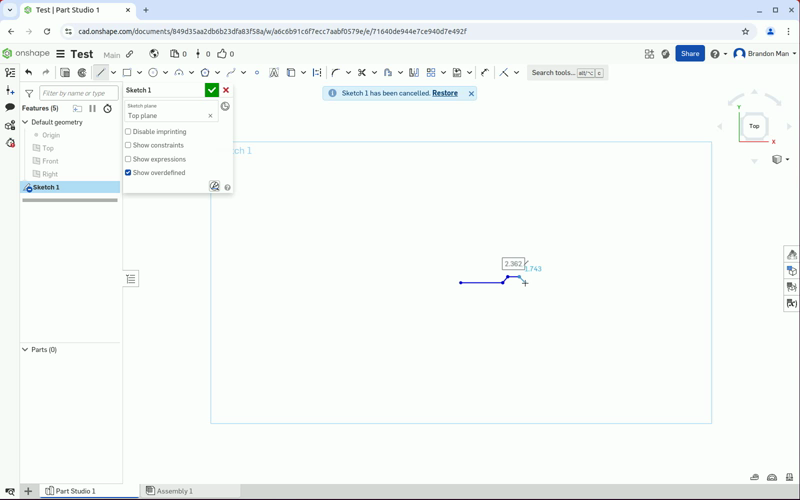
key_up(shift)
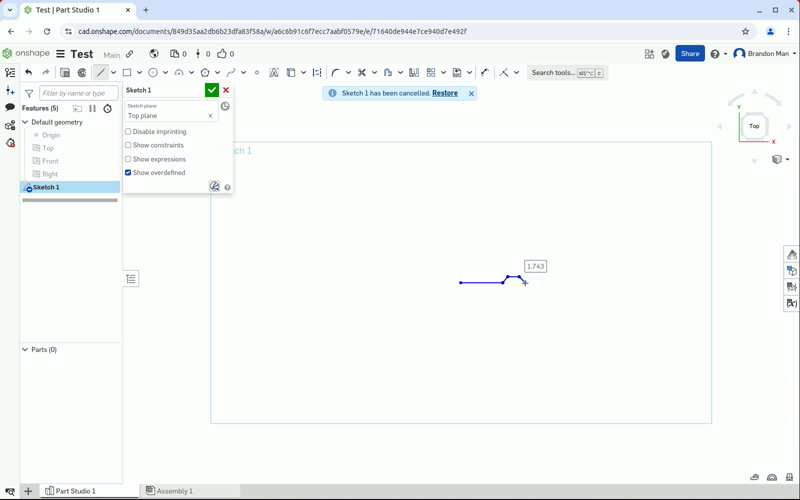
key_down(shift)
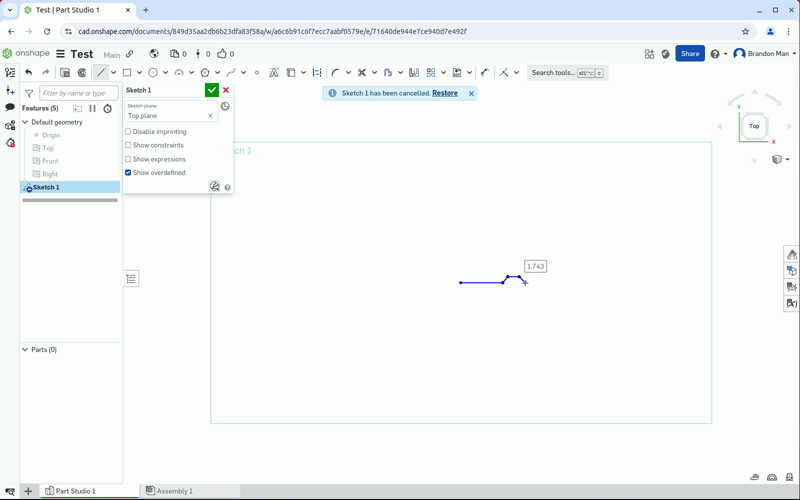
mouse_move(555, 282)
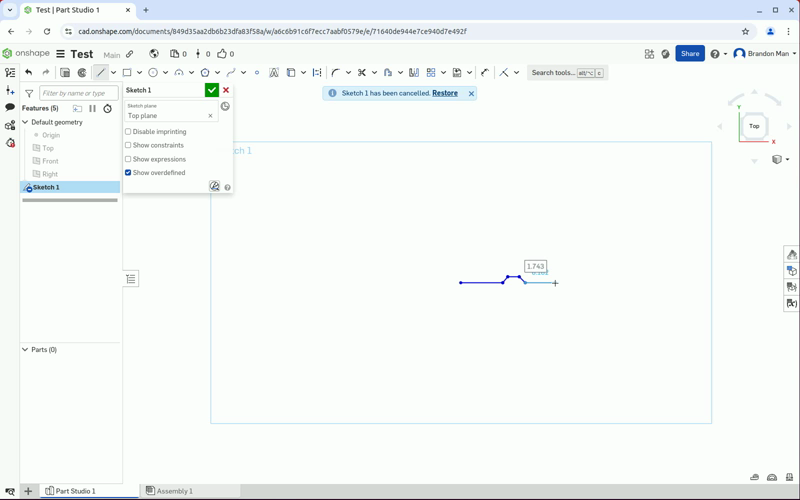
mouse_move(542, 282)
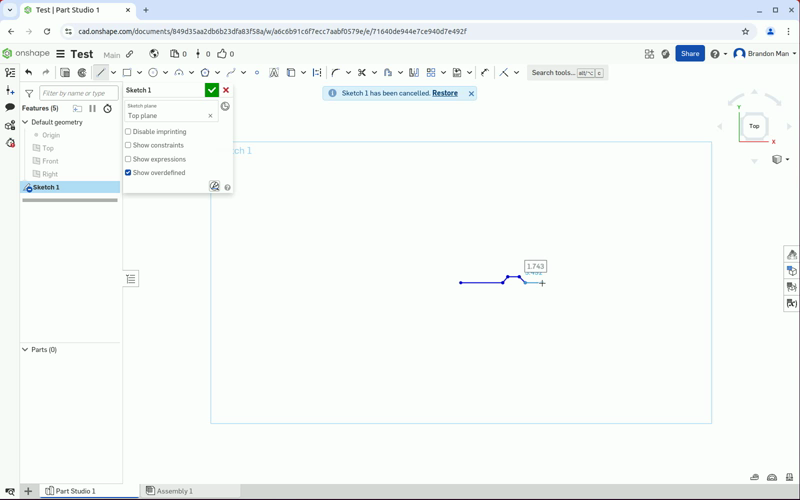
click(542, 282)
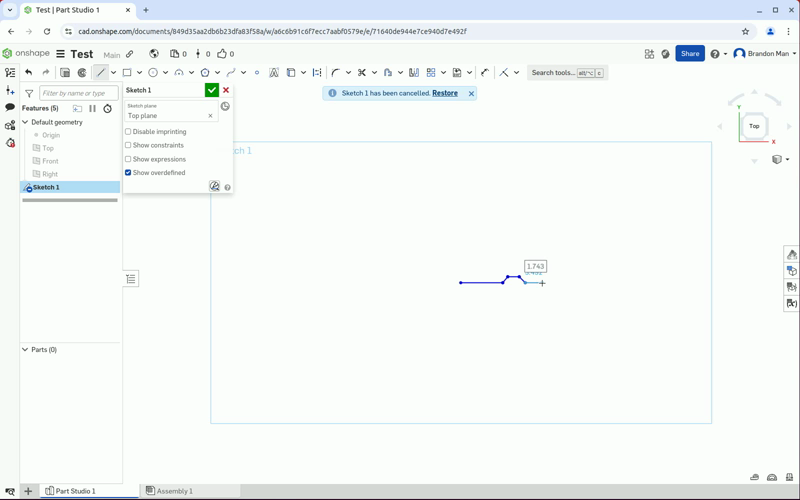
key_up(shift)
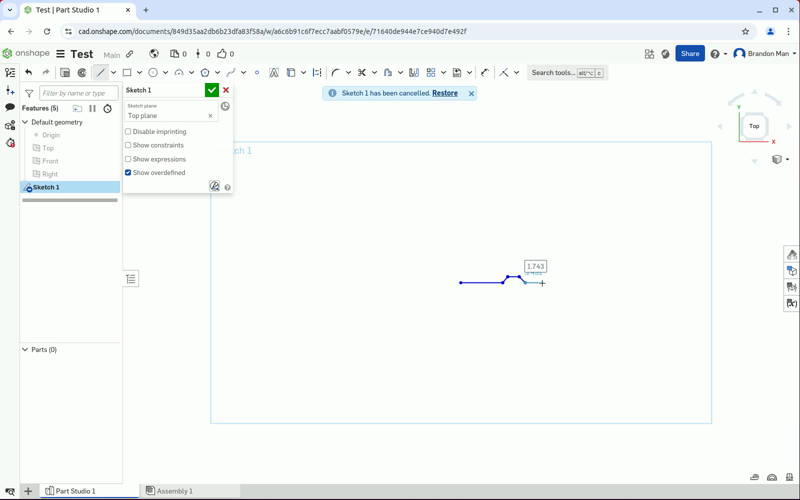
key_down(shift)
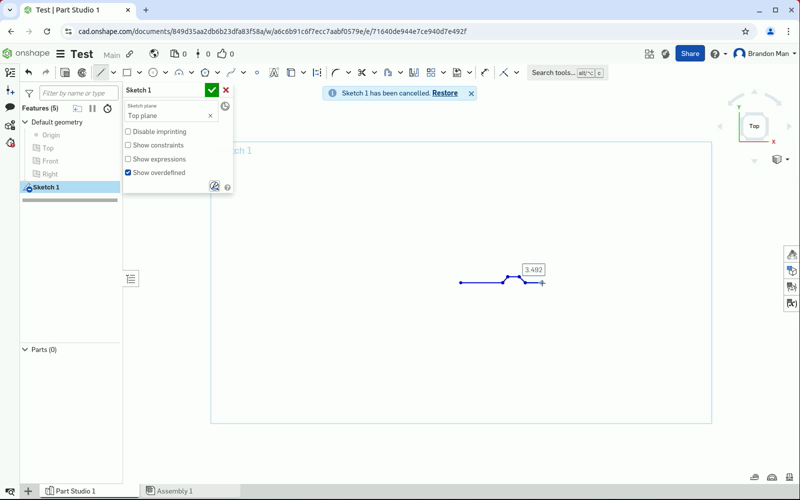
mouse_move(572, 282)
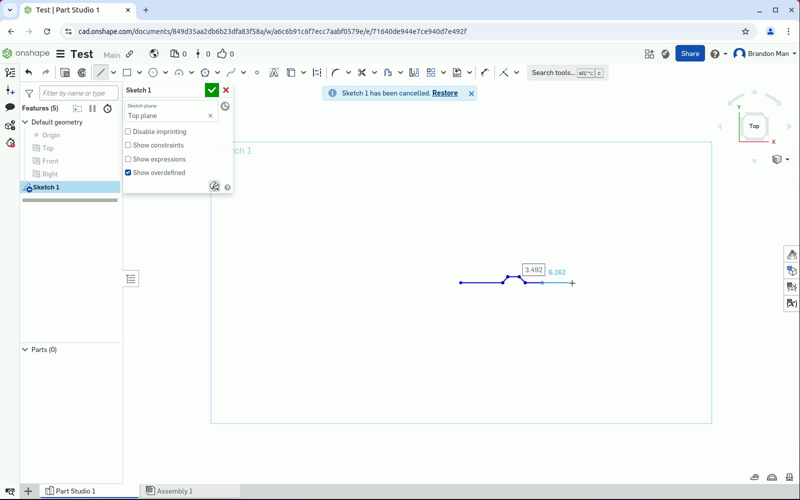
mouse_move(542, 267)
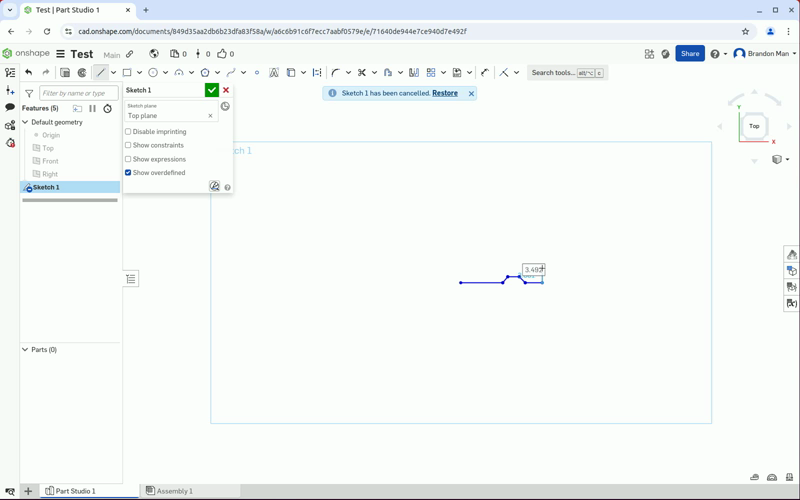
click(542, 267)
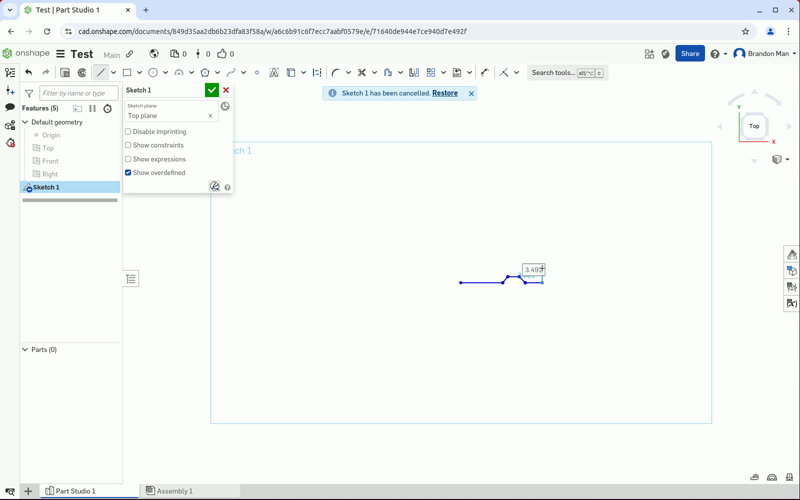
key_up(shift)
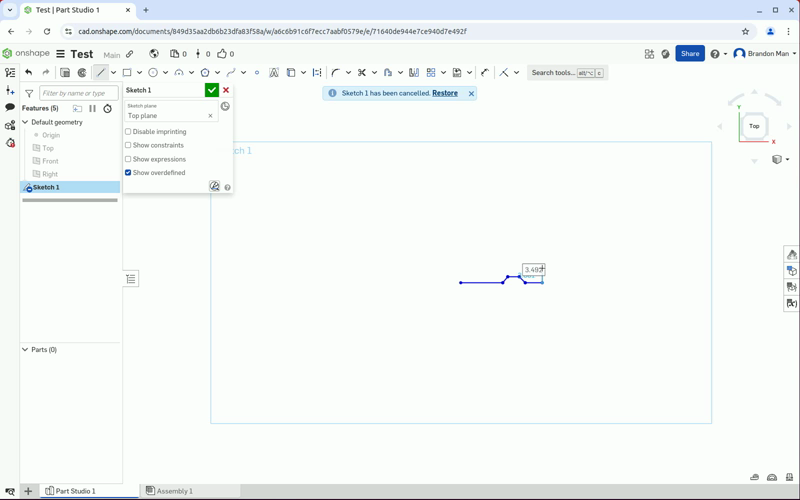
key_down(shift)
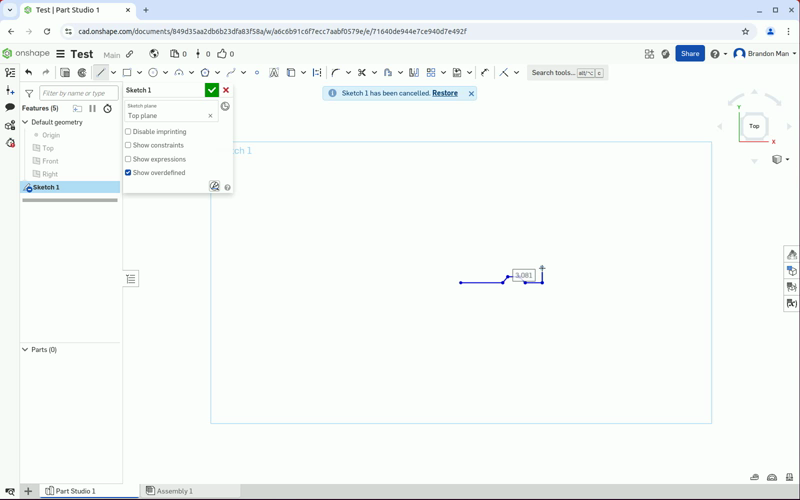
mouse_move(460, 267)
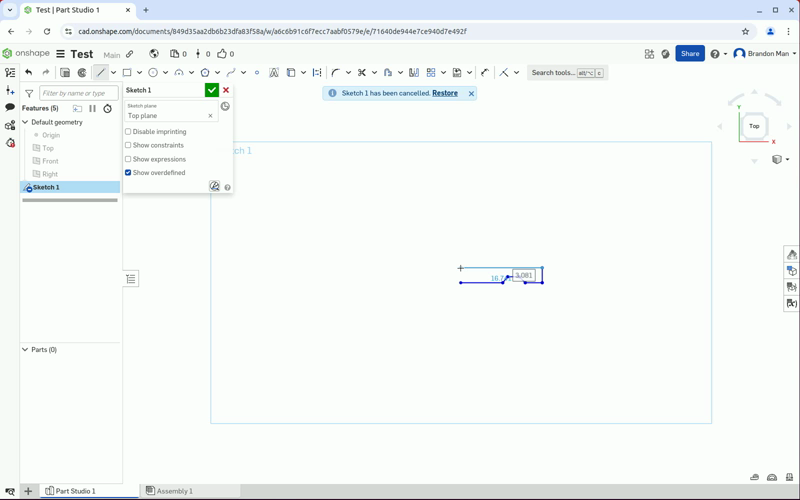
click(460, 267)
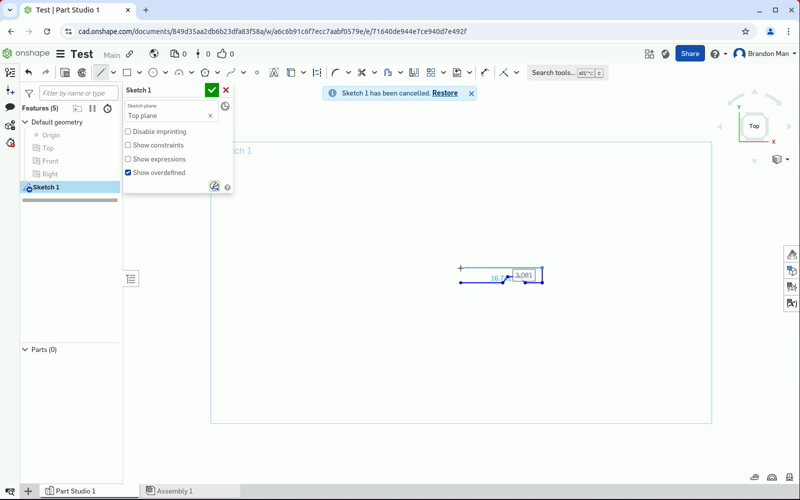
key_up(shift)
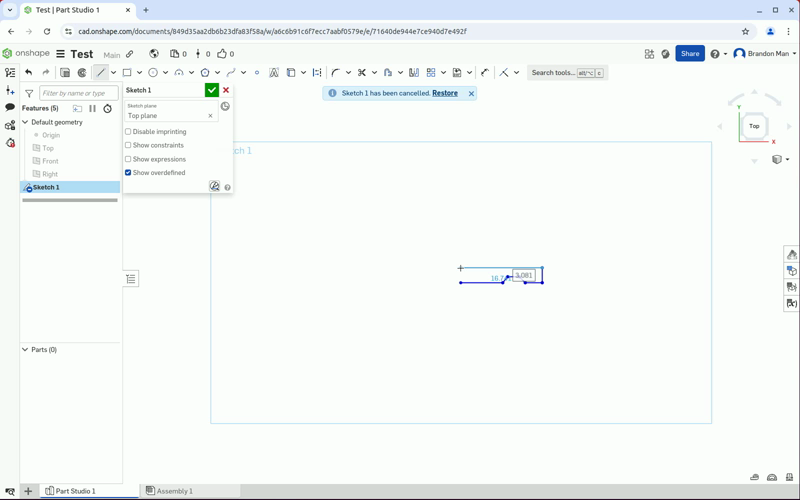
mouse_move(490, 267)
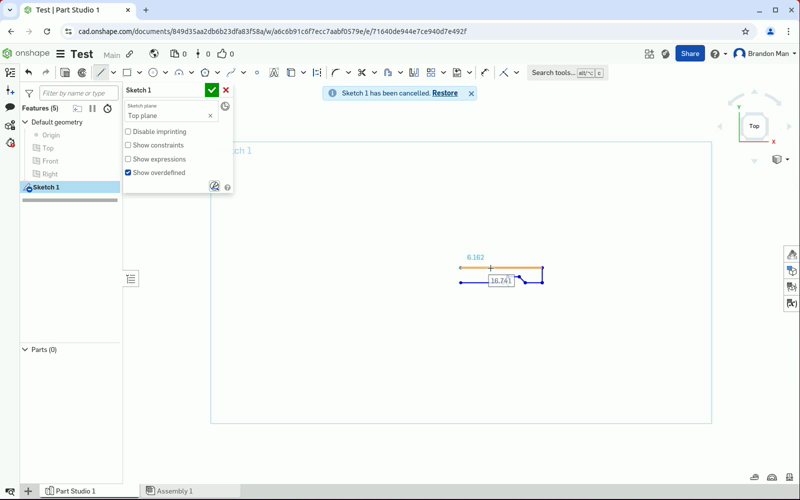
key_down(shift)
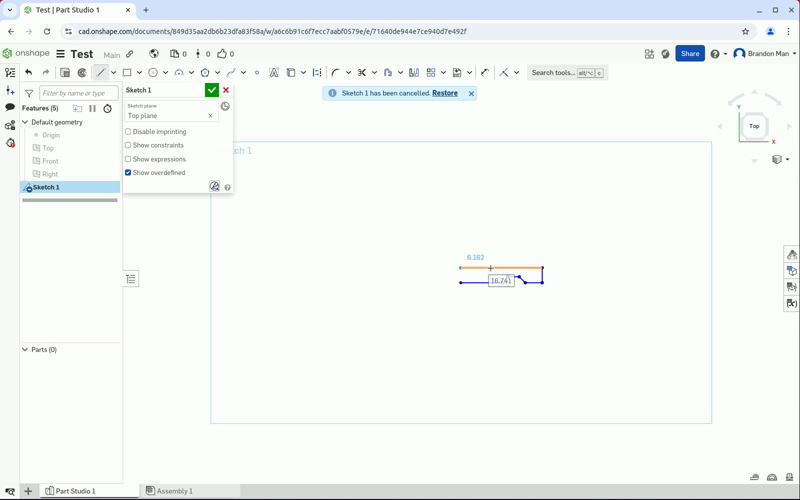
mouse_move(460, 282)
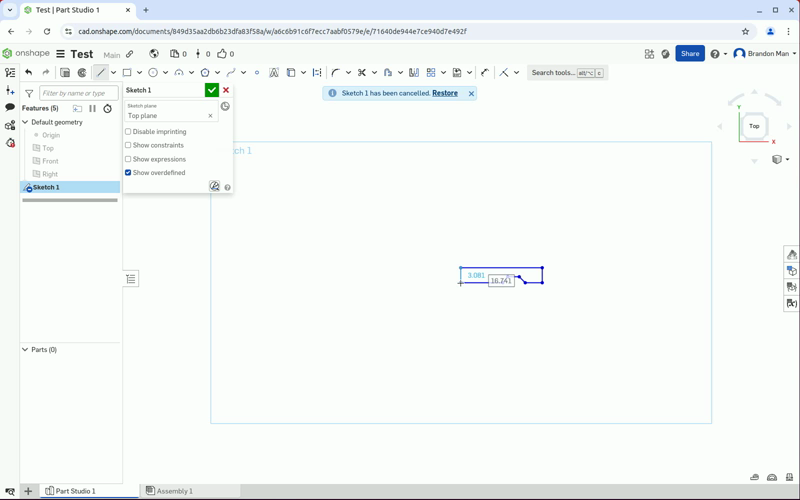
key_up(shift)
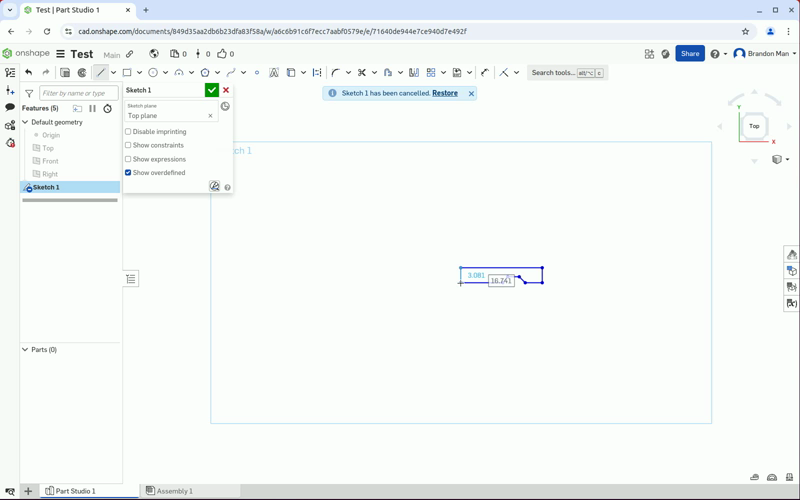
click(460, 282)
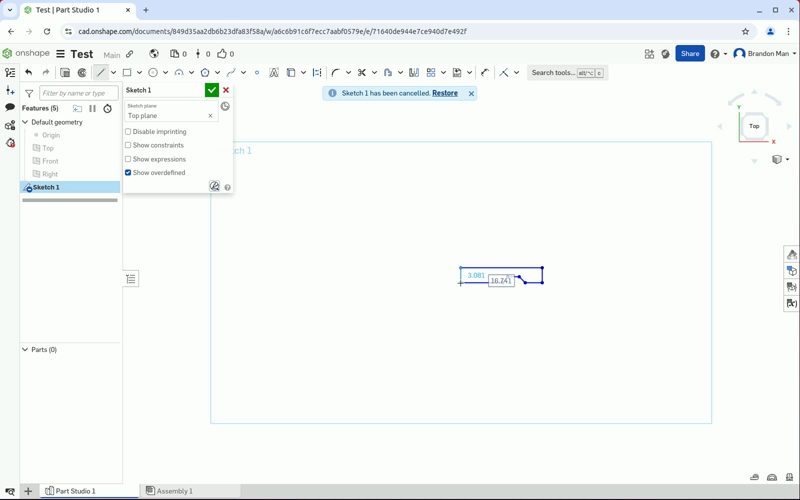
key(esc)
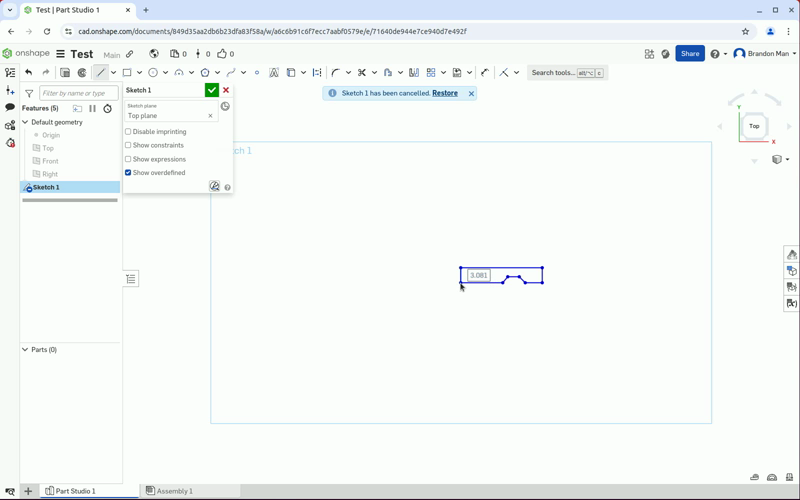
mouse_move(481, 278)
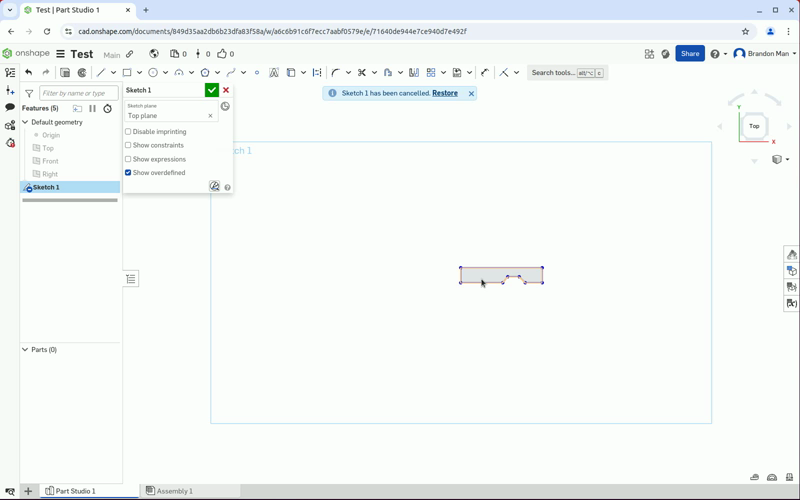
scroll(6)
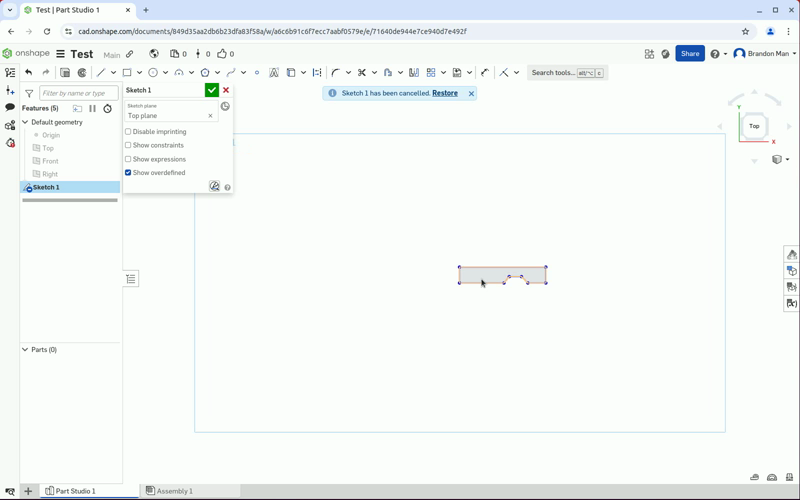
scroll(6)
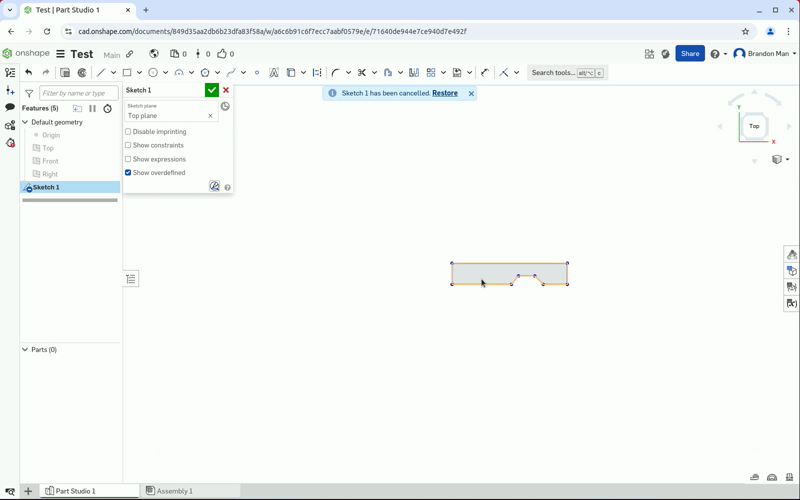
scroll(6)
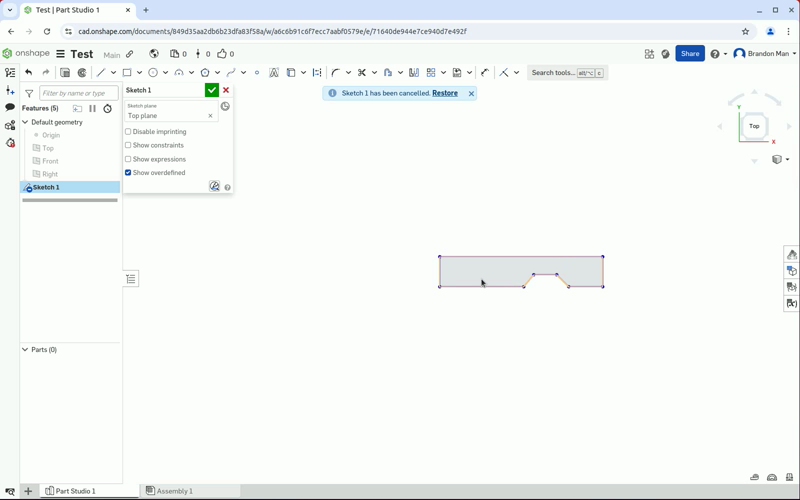
scroll(6)
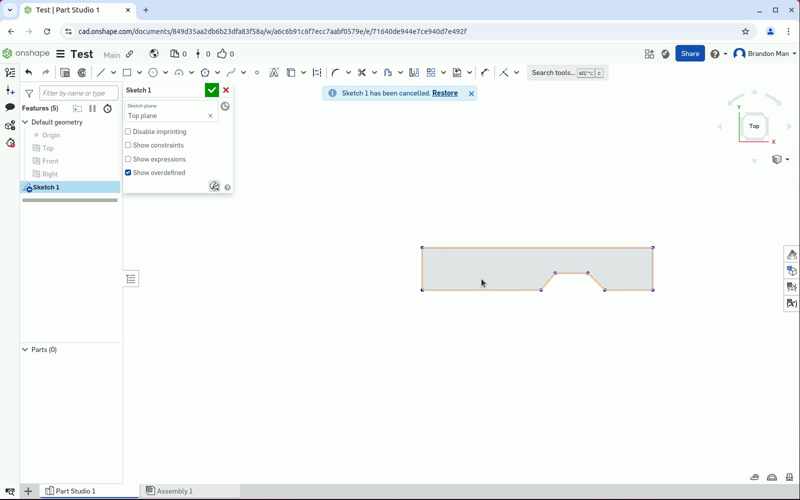
scroll(6)
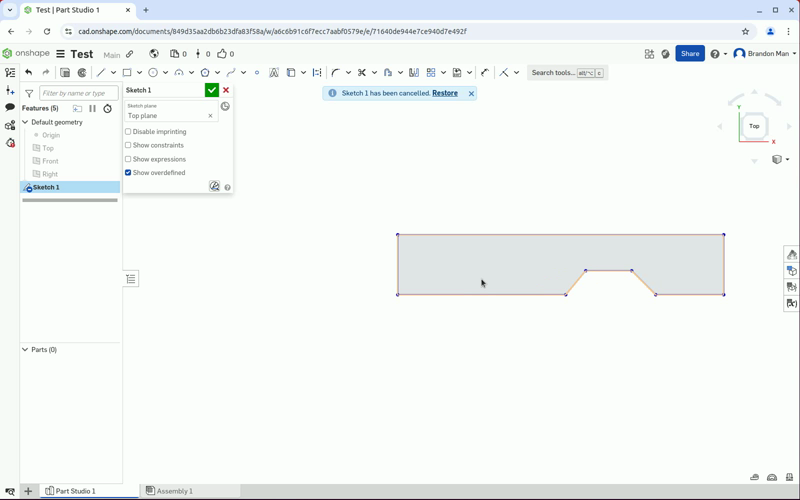
scroll(6)
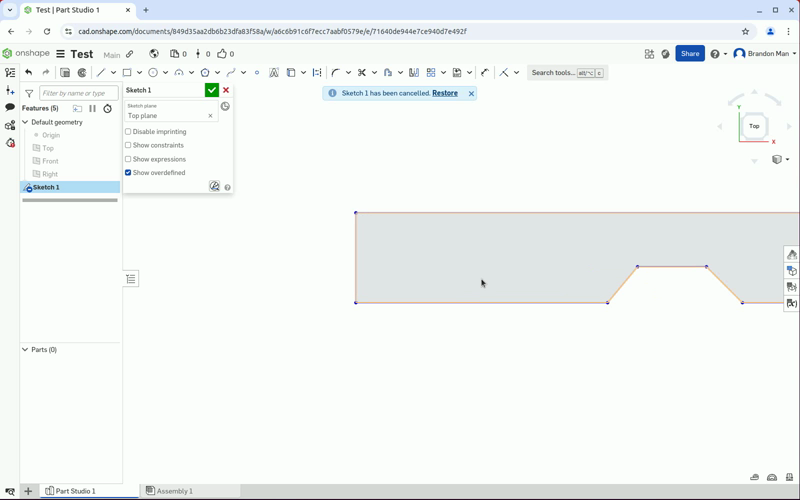
scroll(6)
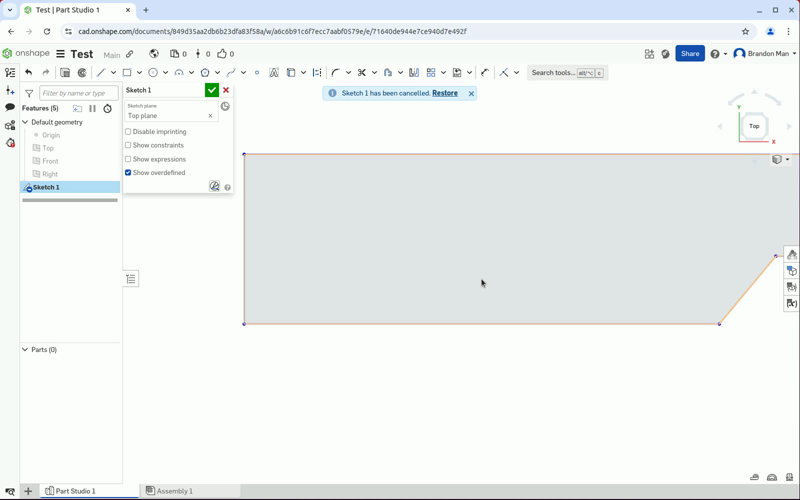
click(481, 278)
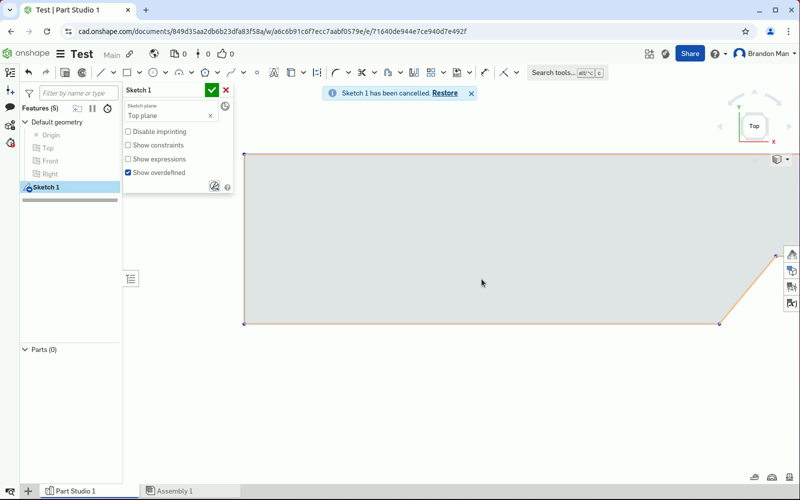
scroll(-6)
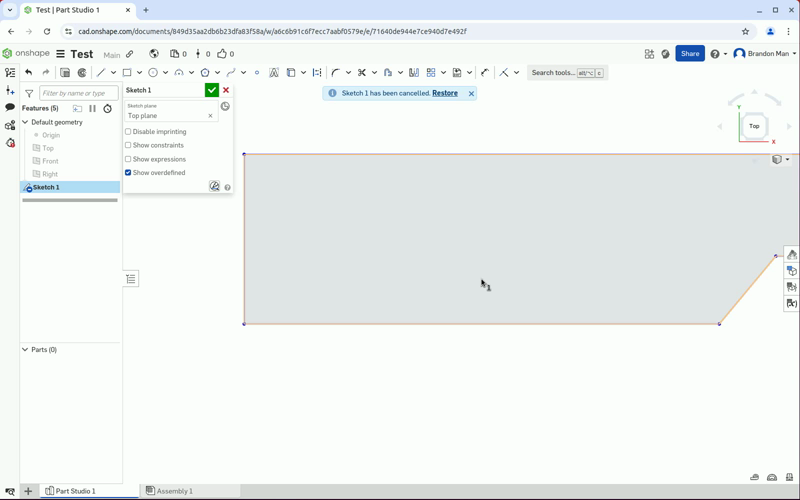
scroll(-6)
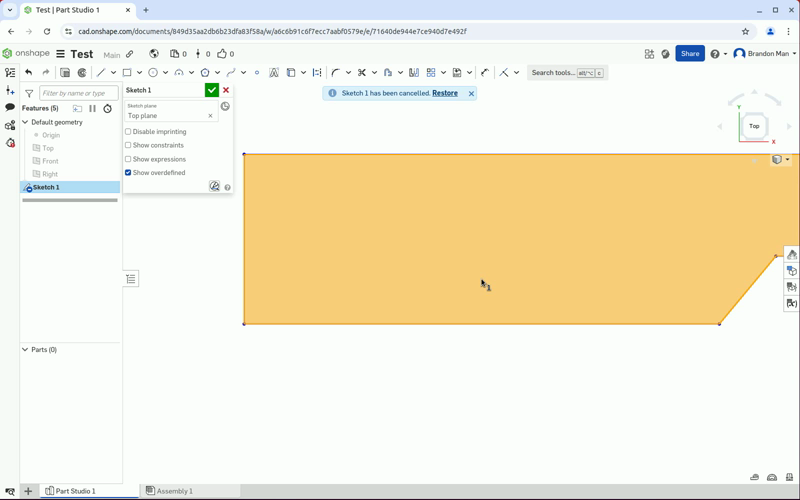
scroll(-6)
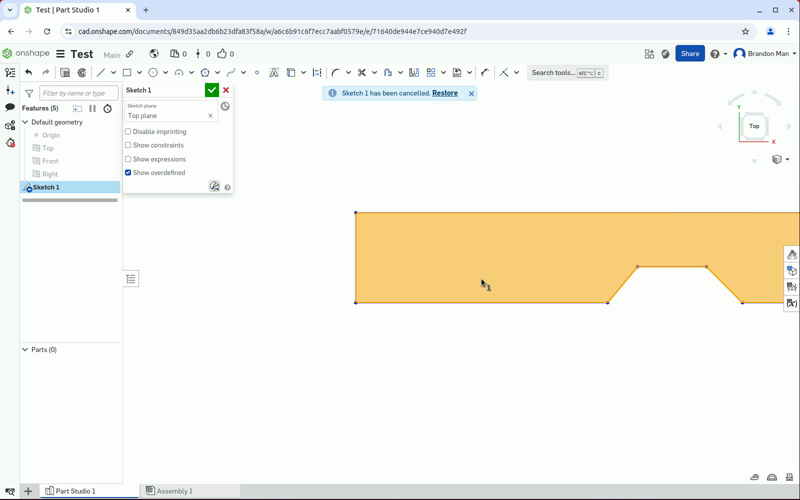
scroll(-6)
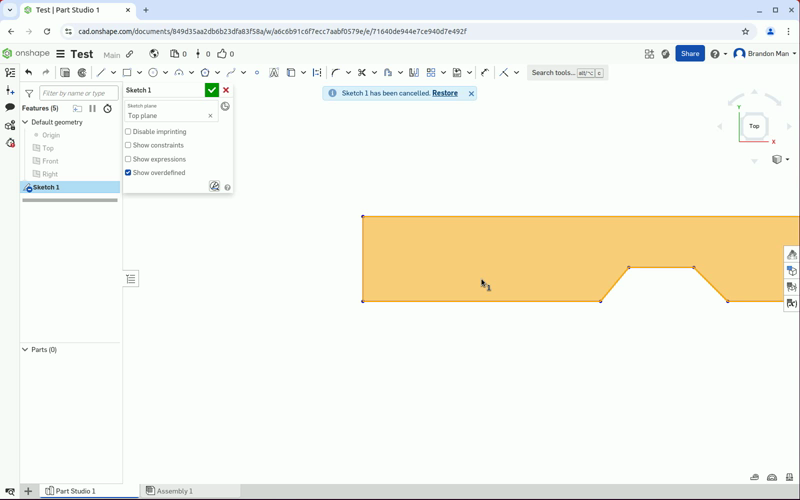
scroll(-6)
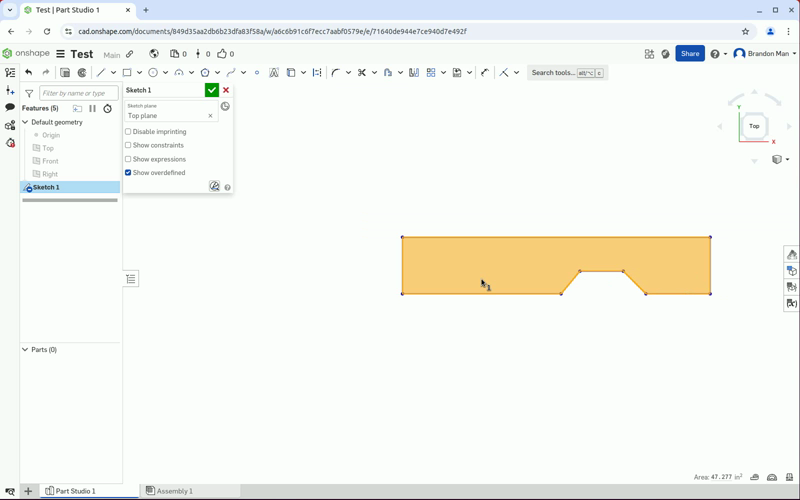
scroll(-6)
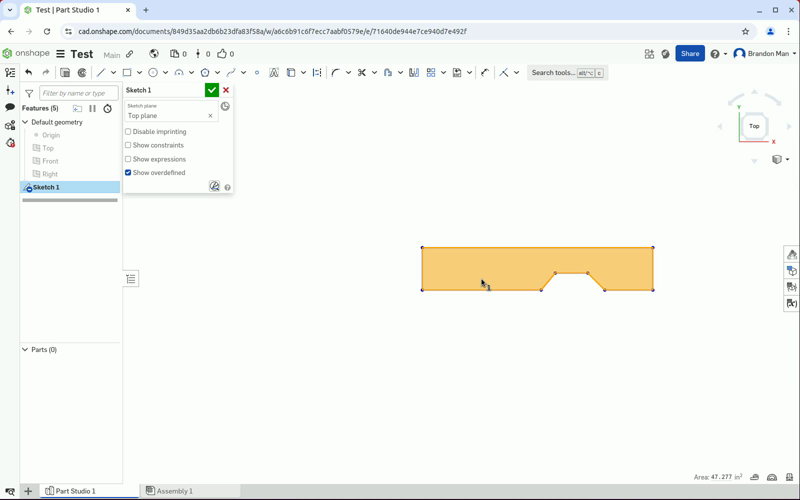
scroll(-6)
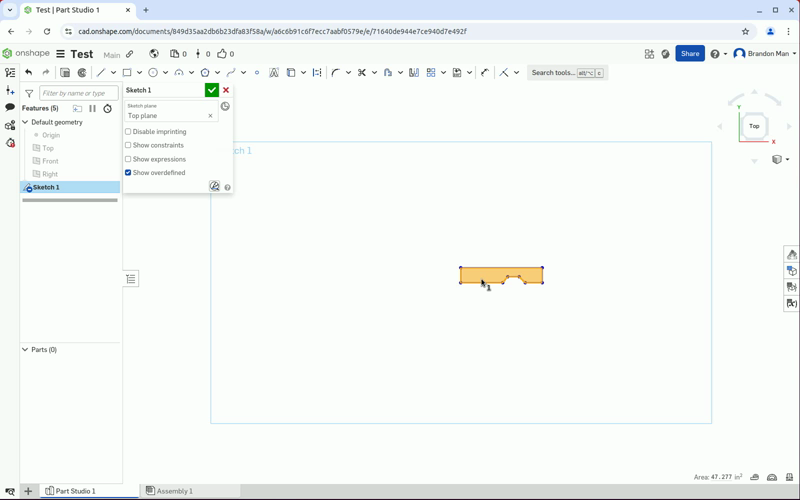
mouse_move(73, 352)
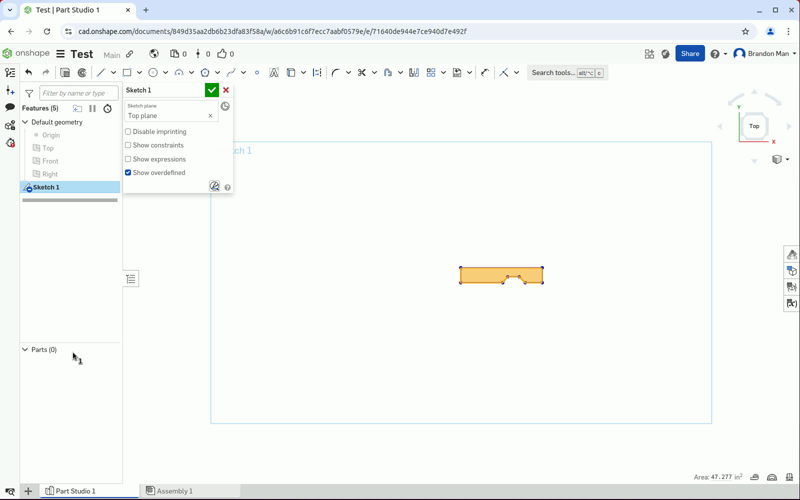
key(shift+y)
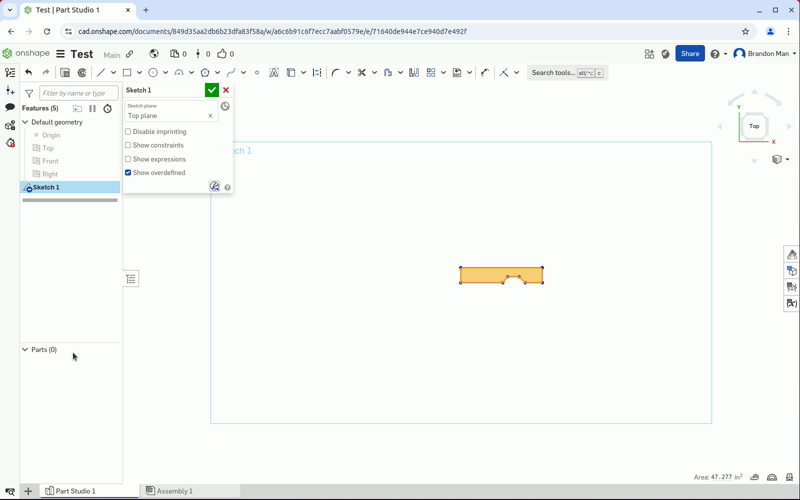
key(shift+e)
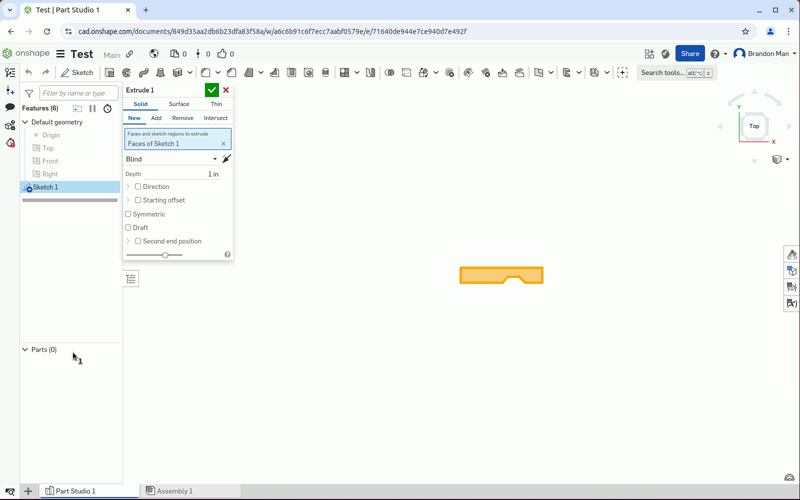
mouse_move(143, 106)
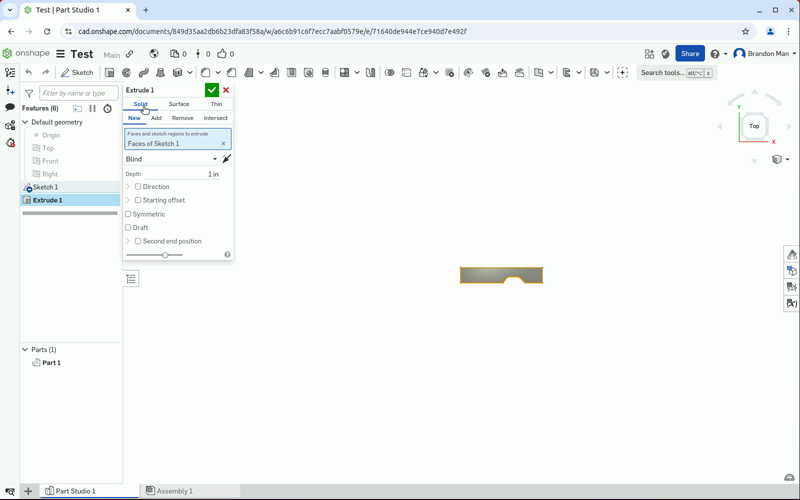
click(143, 106)
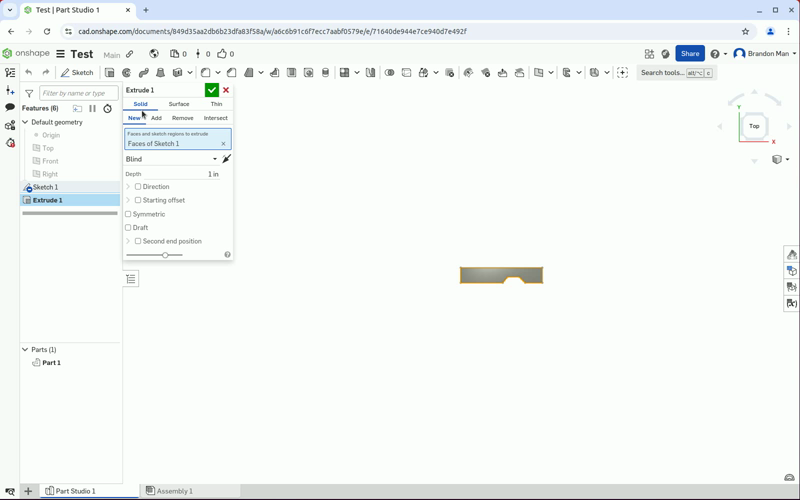
mouse_move(137, 120)
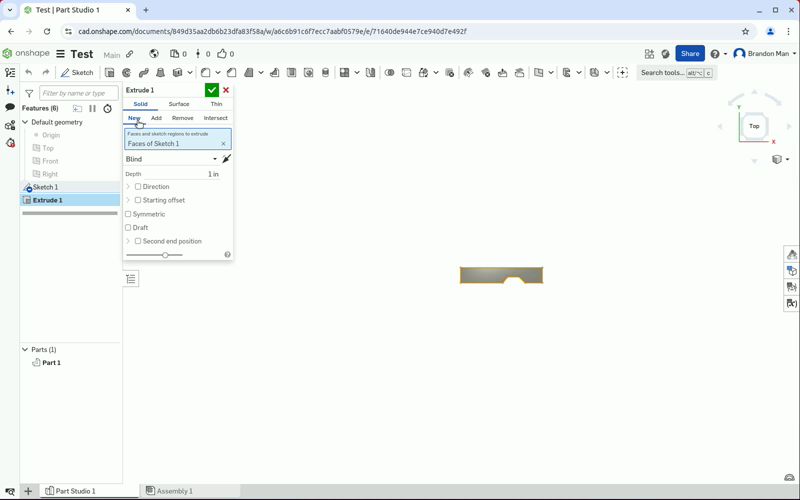
click(137, 120)
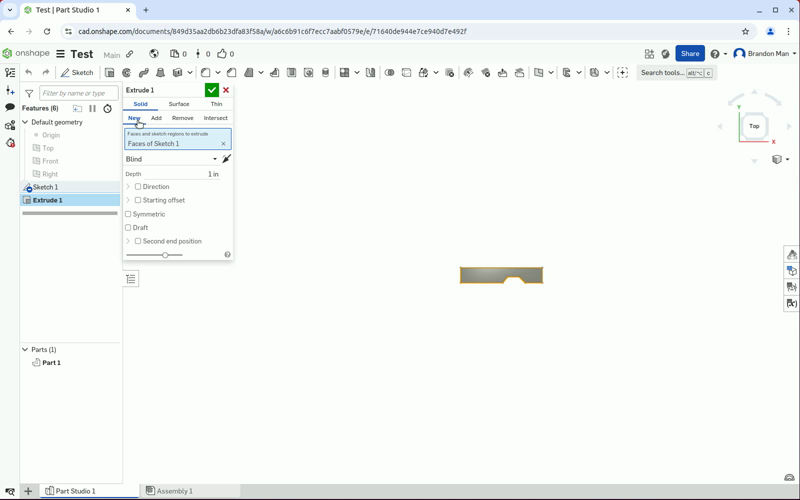
key(tab, 4)
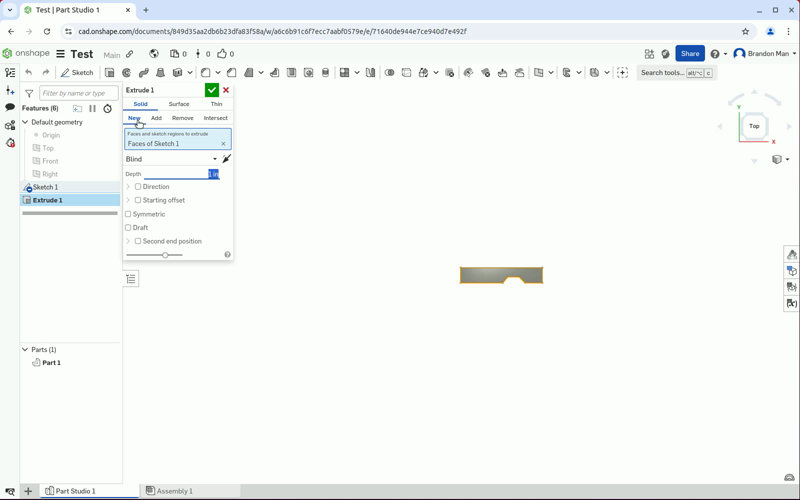
text(-5.296)
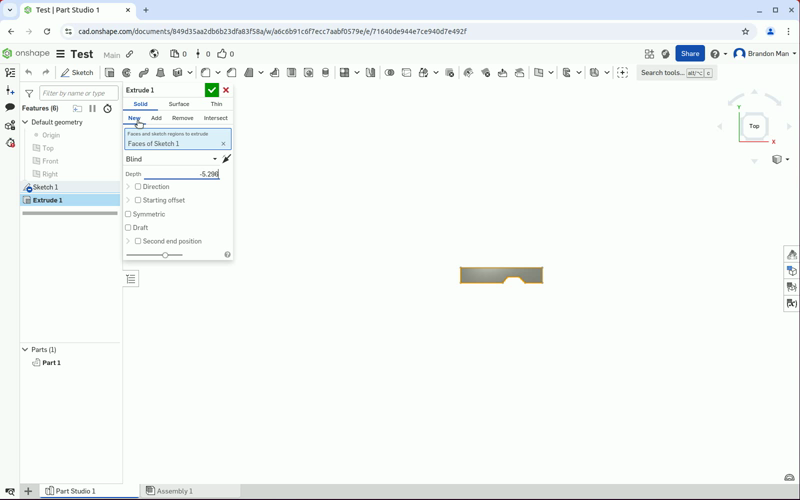
key(enter)
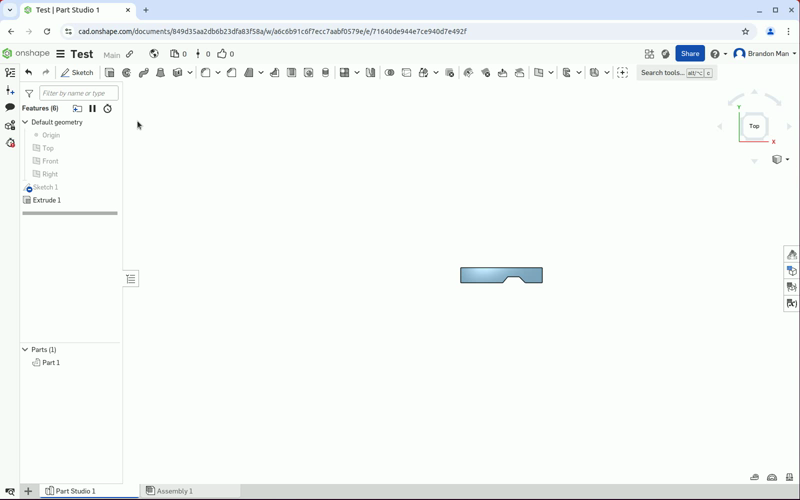
key(shift+h)
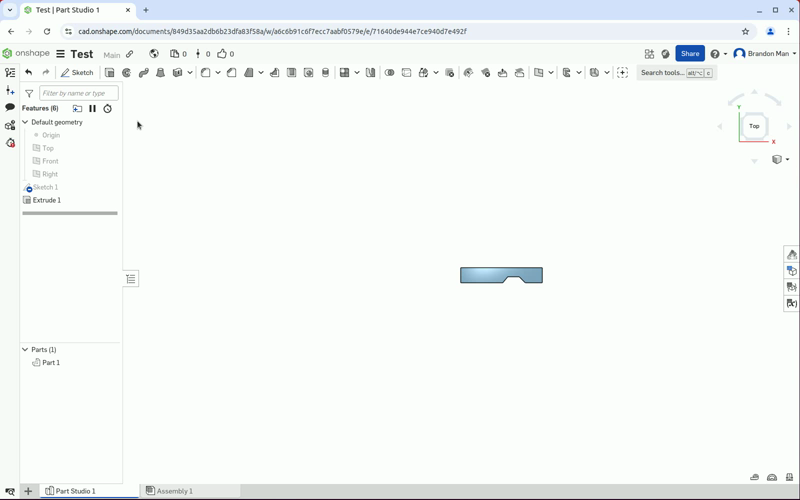
key(shift+h)
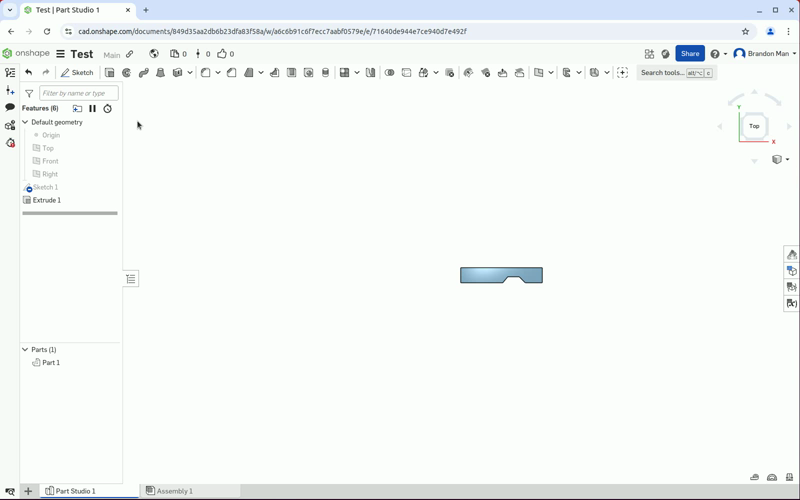
mouse_move(73, 189)
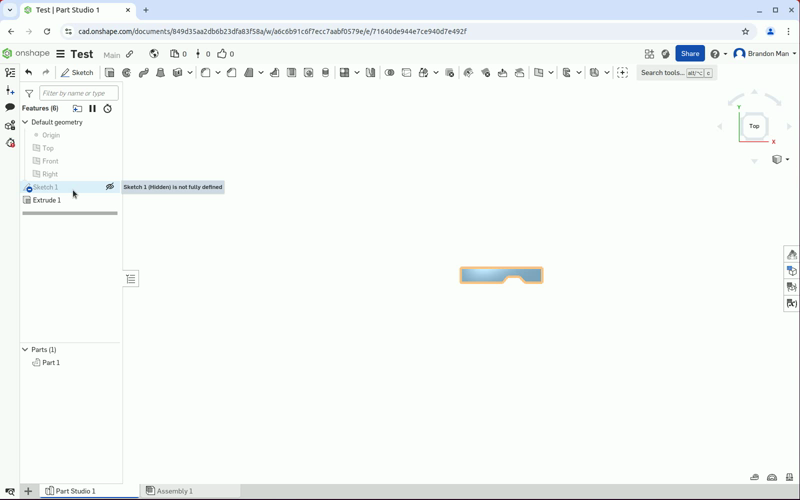
click(73, 189)
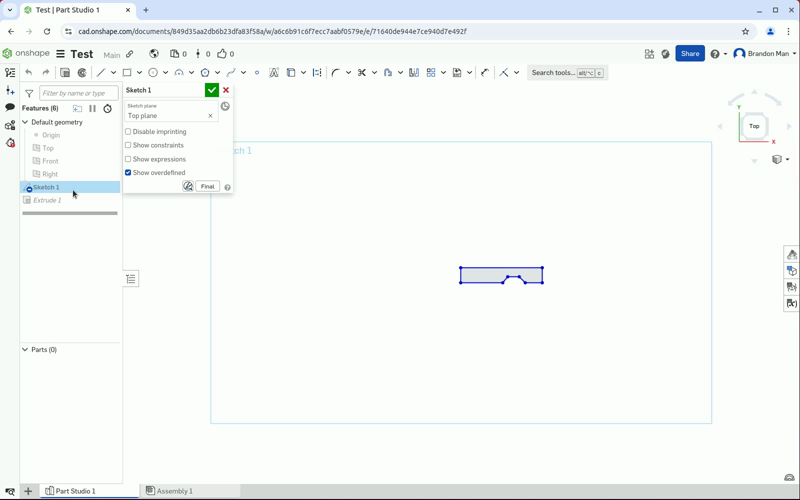
mouse_move(229, 92)
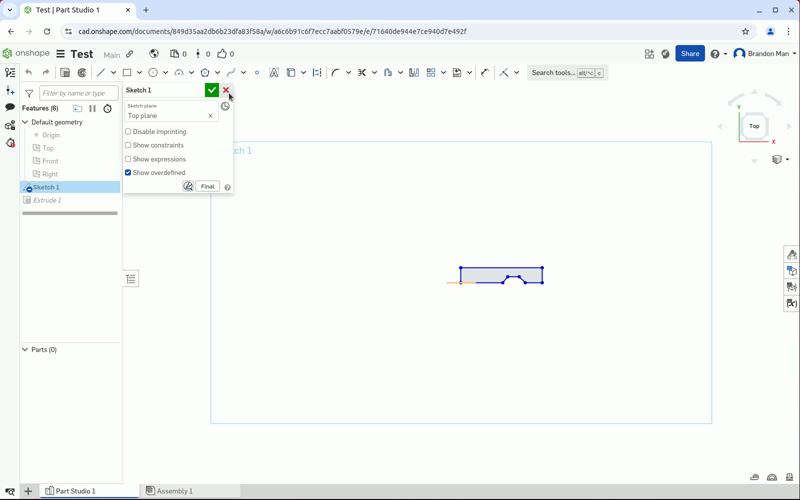
click(229, 92)
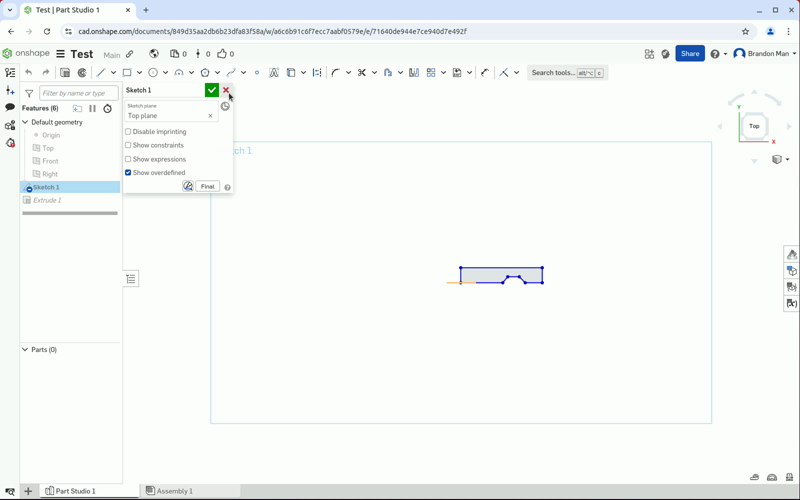
key(shift+s)
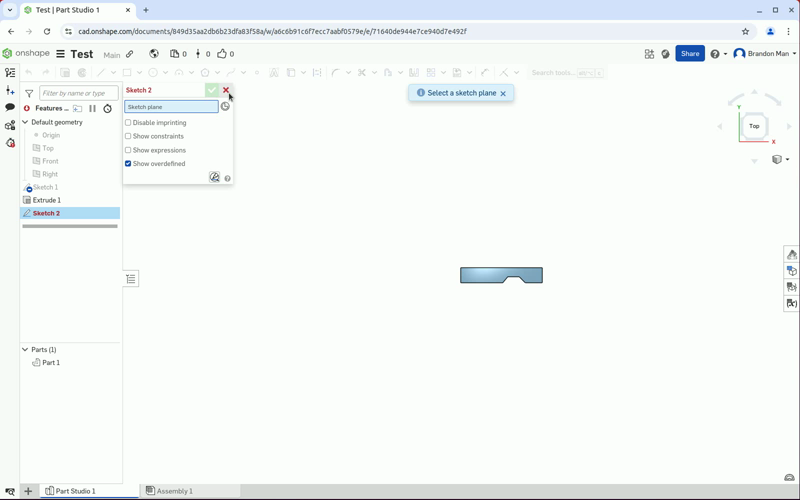
mouse_move(73, 150)
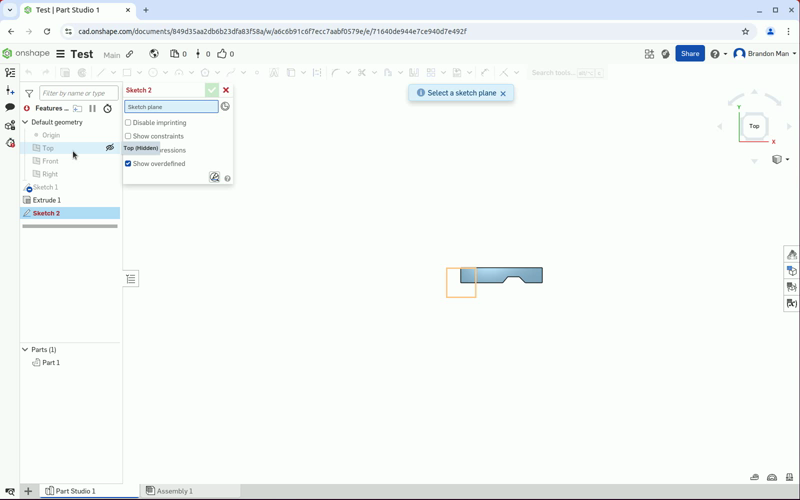
click(73, 150)
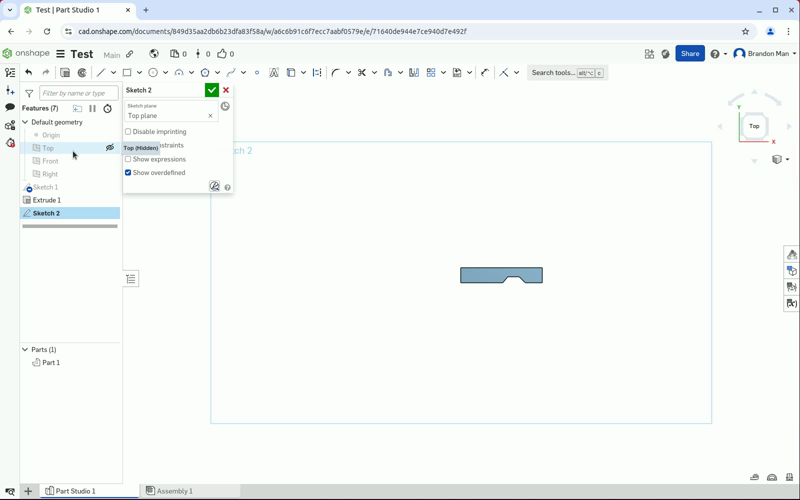
mouse_move(73, 352)
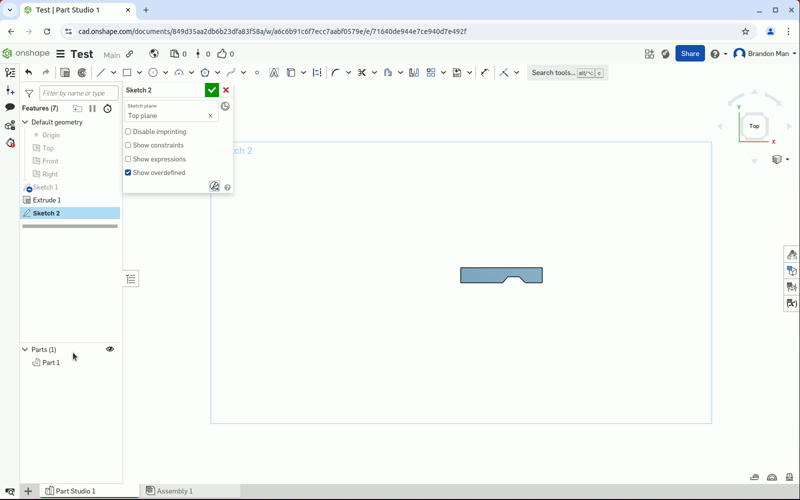
key(y)
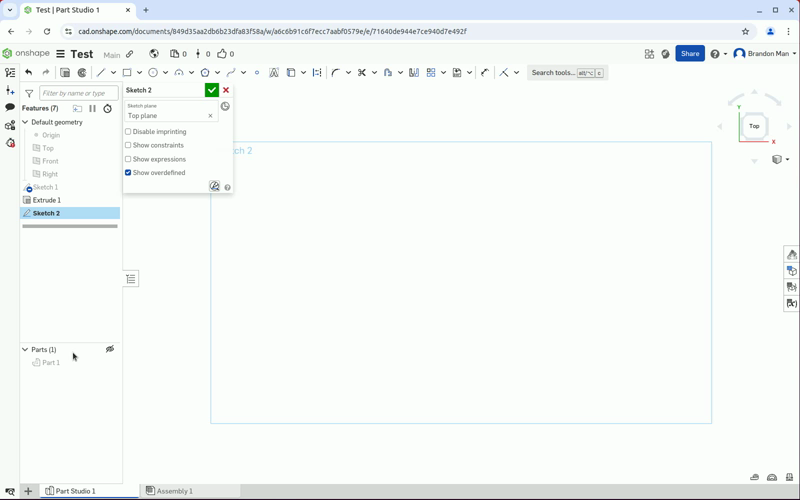
key(l)
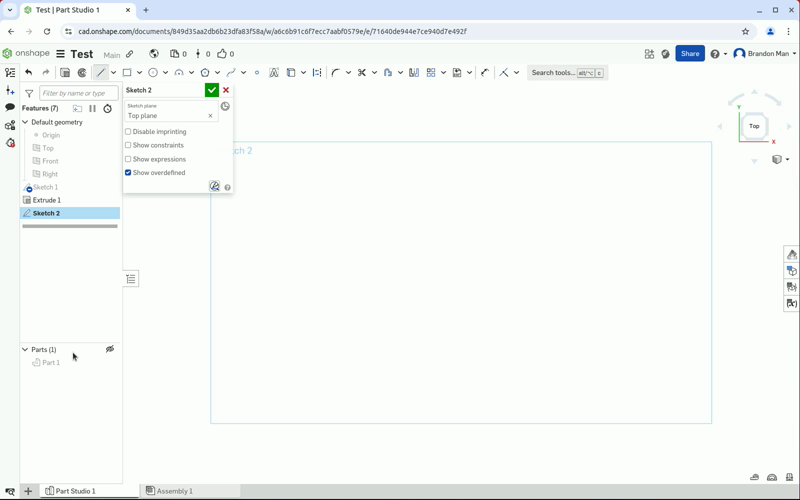
key_down(shift)
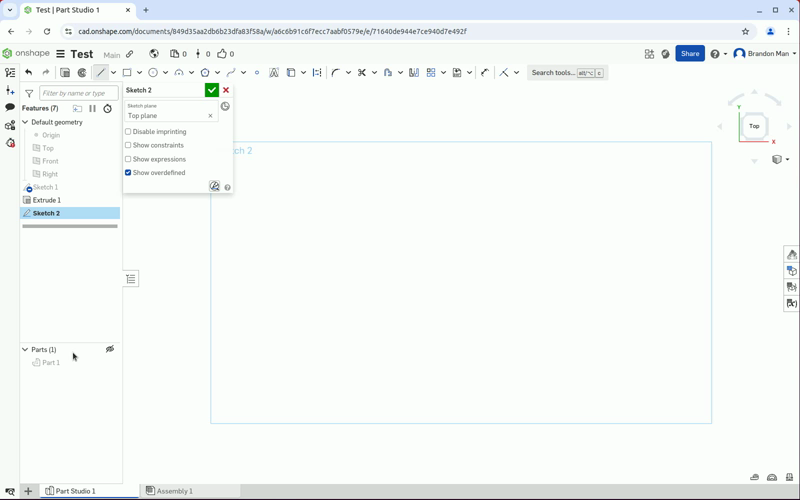
mouse_move(423, 282)
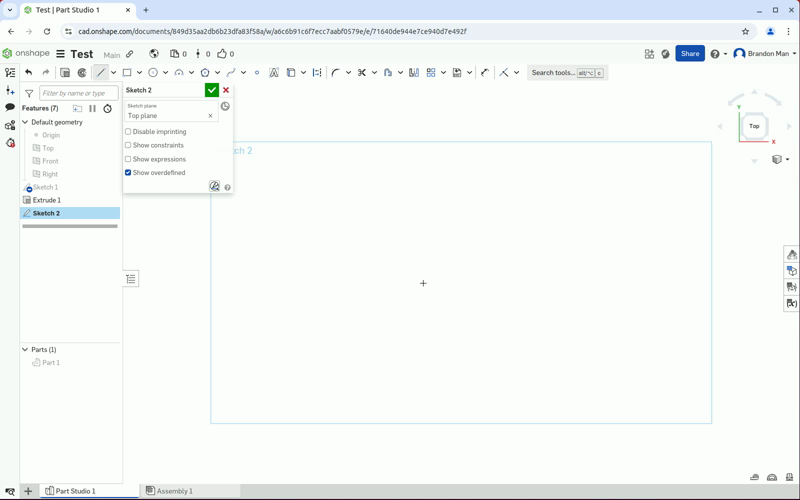
click(423, 282)
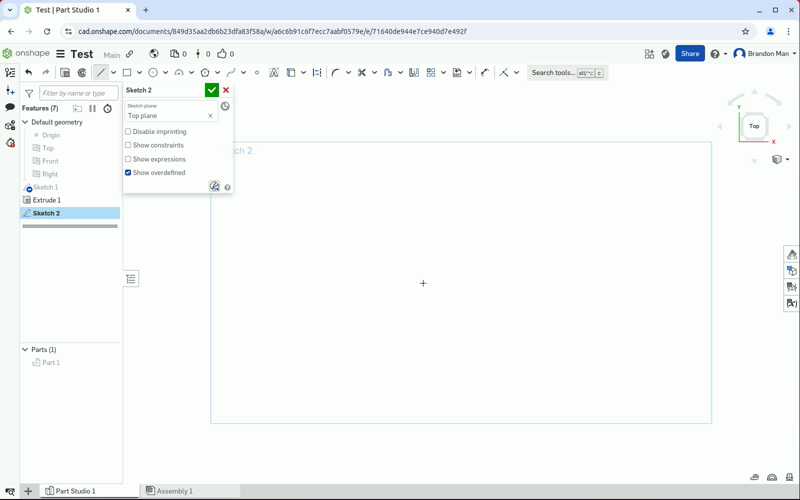
key_up(shift)
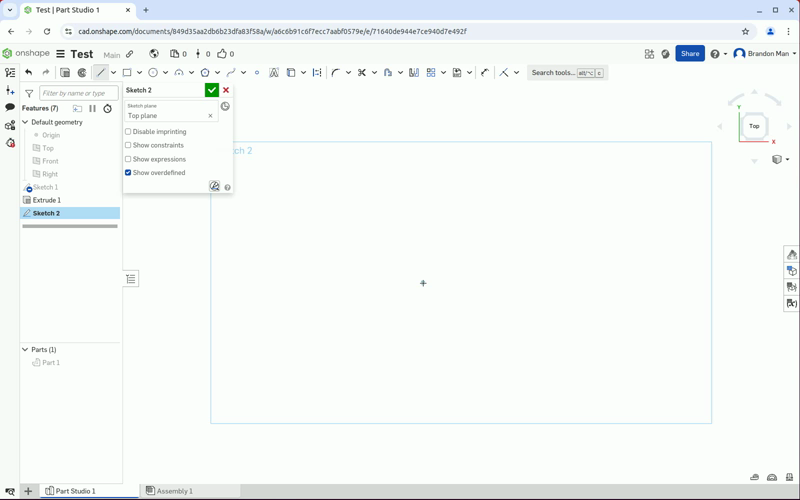
key_down(shift)
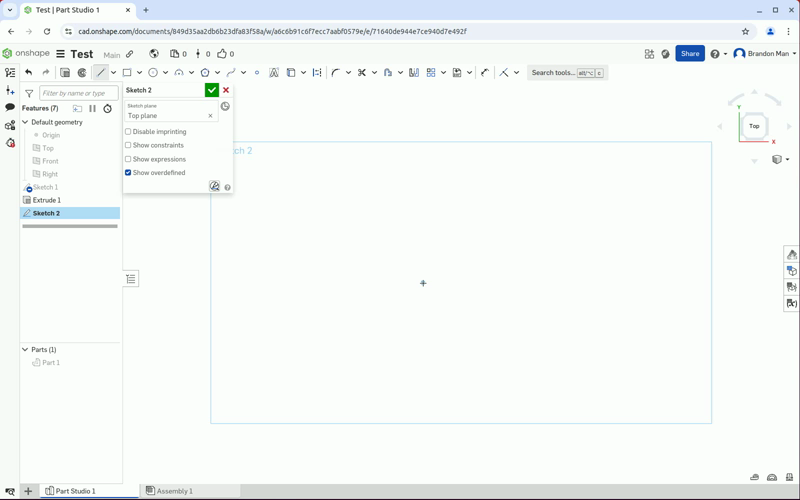
mouse_move(453, 282)
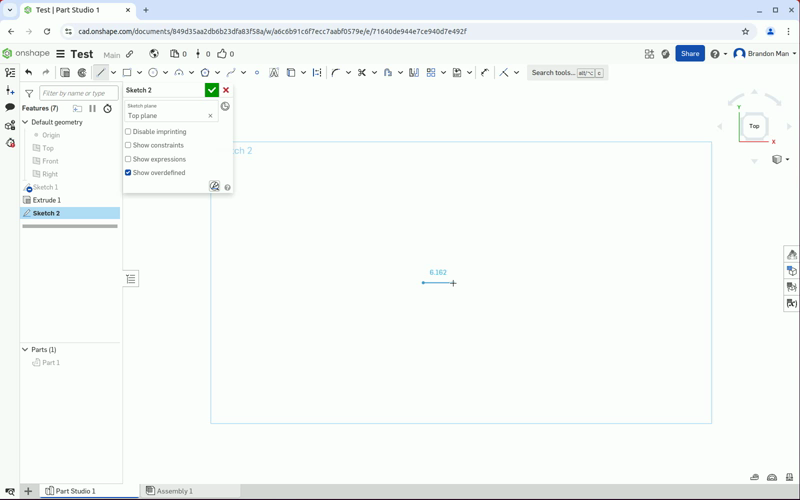
mouse_move(461, 282)
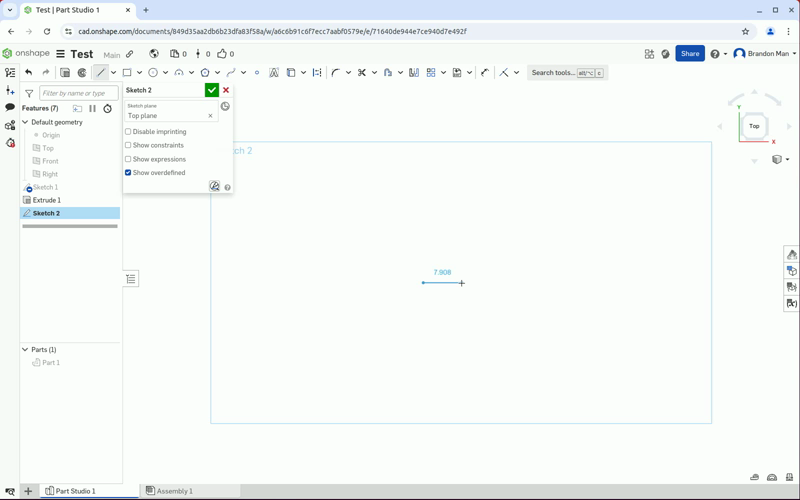
click(461, 282)
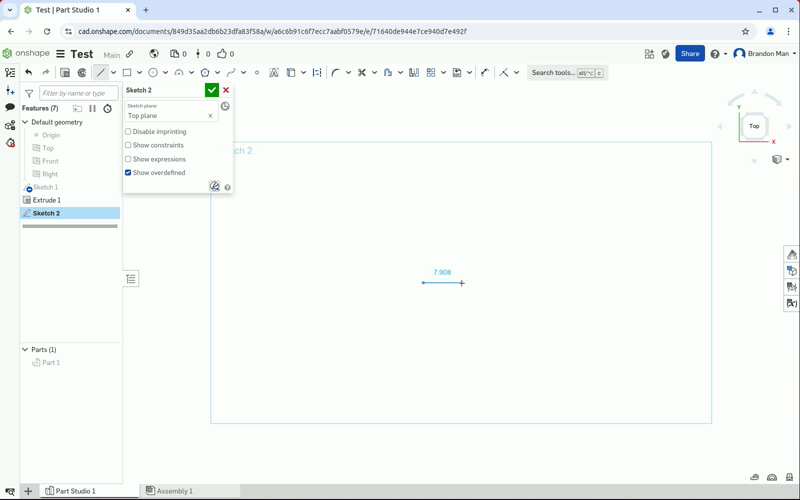
key_up(shift)
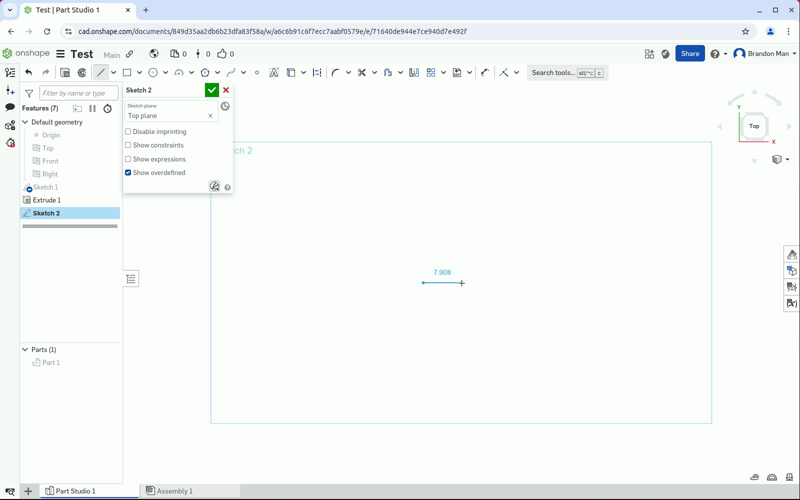
key_down(shift)
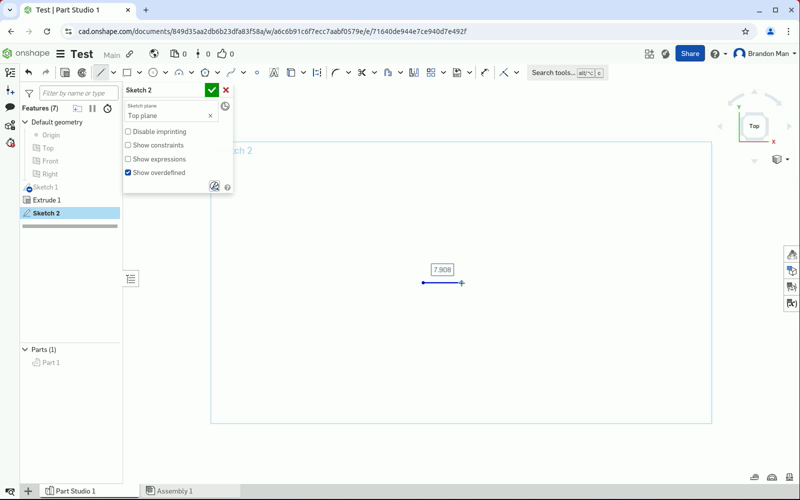
mouse_move(491, 282)
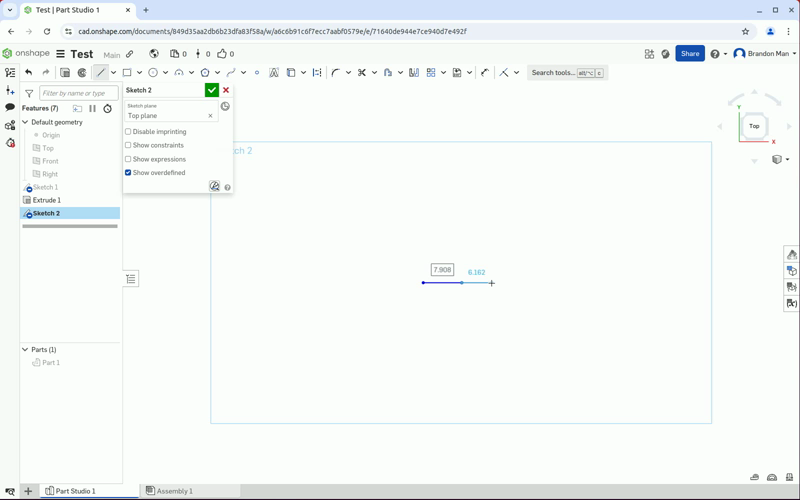
mouse_move(461, 267)
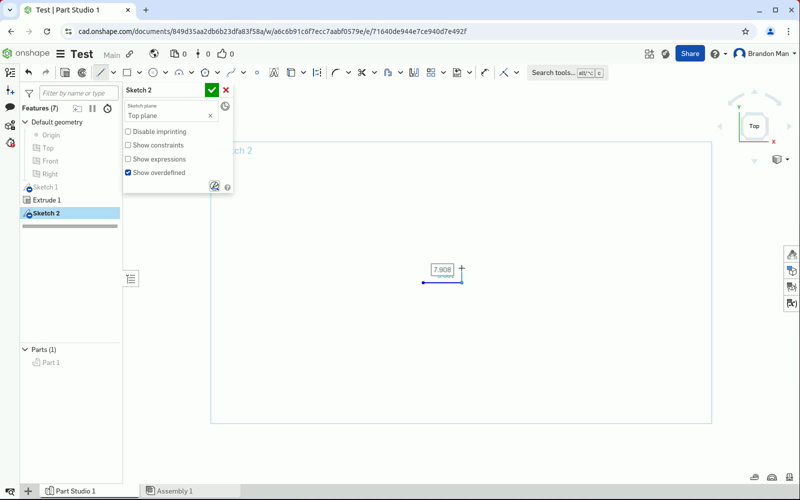
click(461, 267)
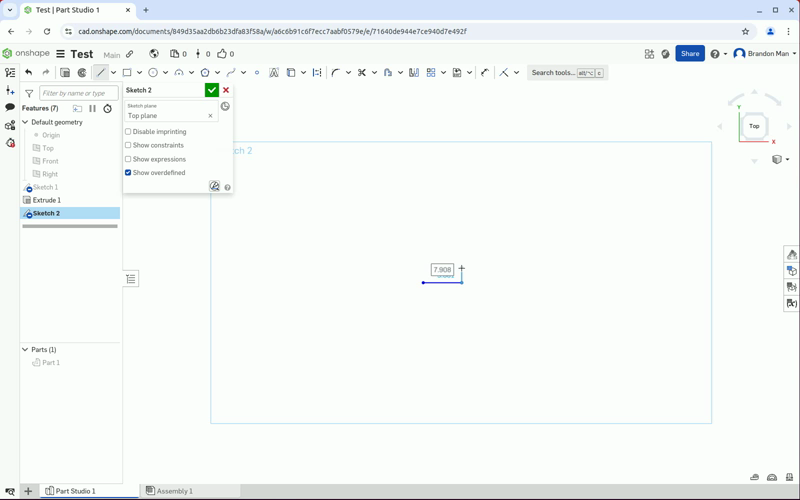
key_up(shift)
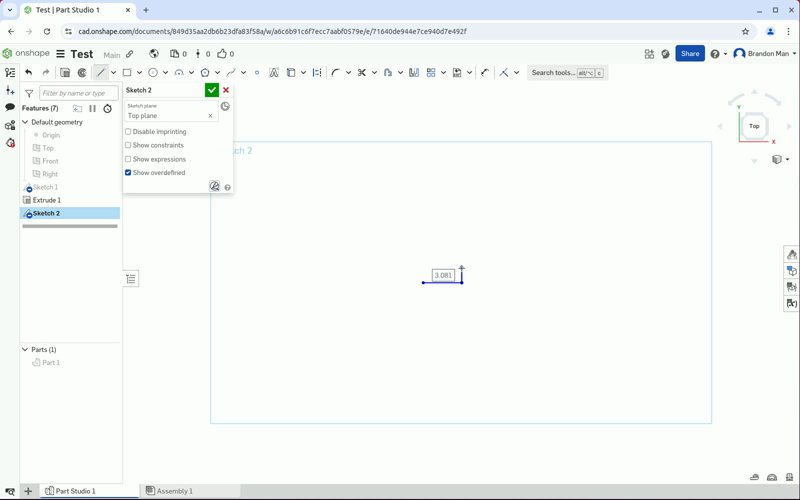
key_down(shift)
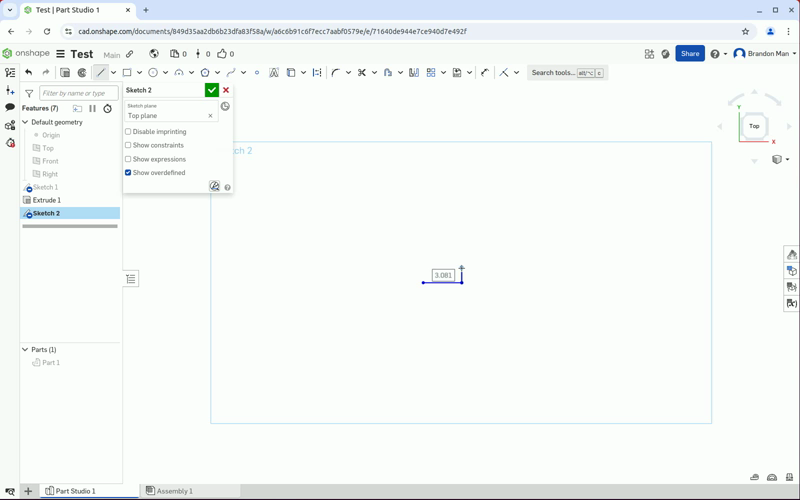
mouse_move(491, 267)
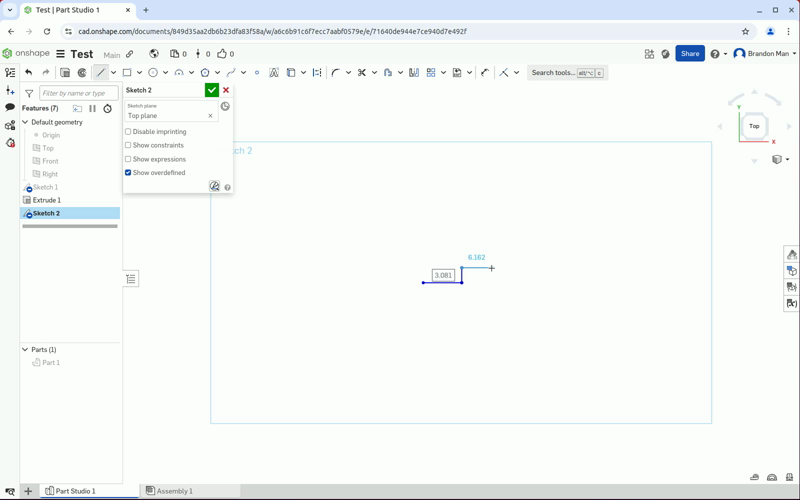
mouse_move(423, 267)
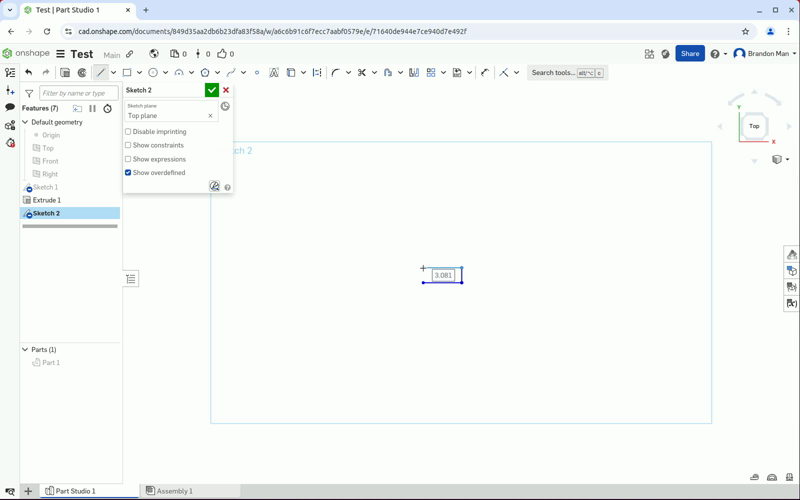
click(423, 267)
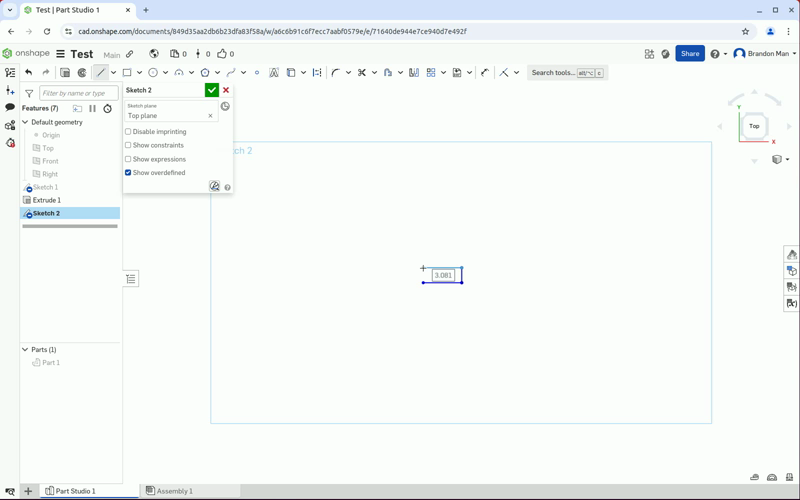
key_up(shift)
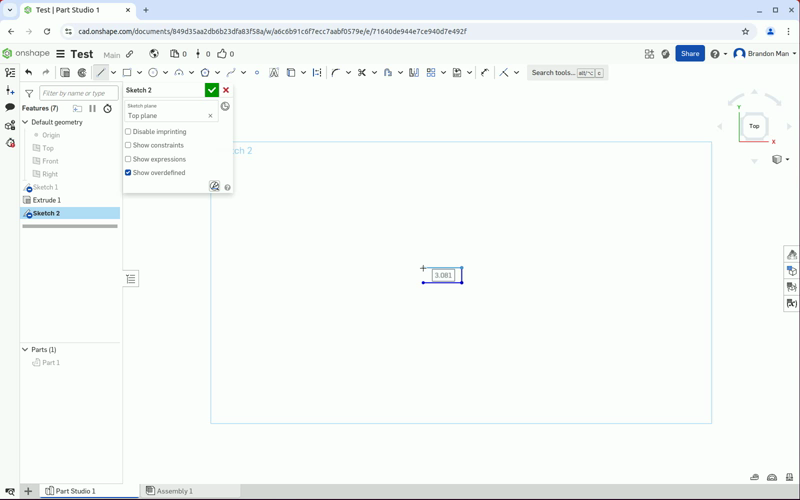
mouse_move(453, 267)
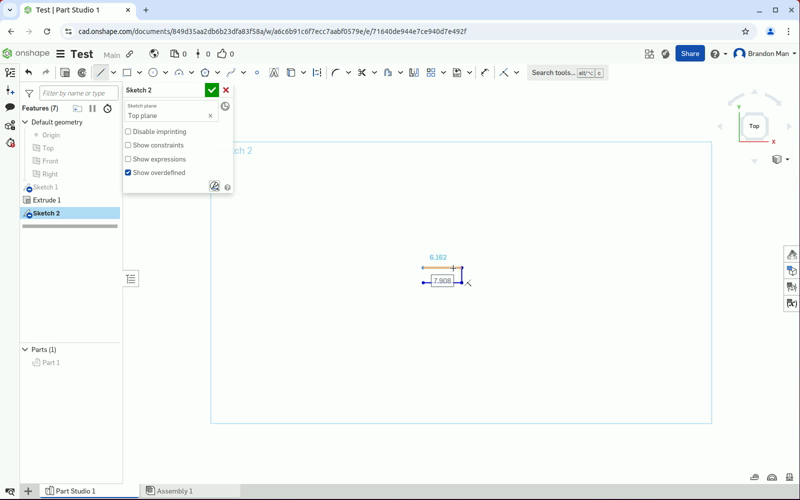
key_down(shift)
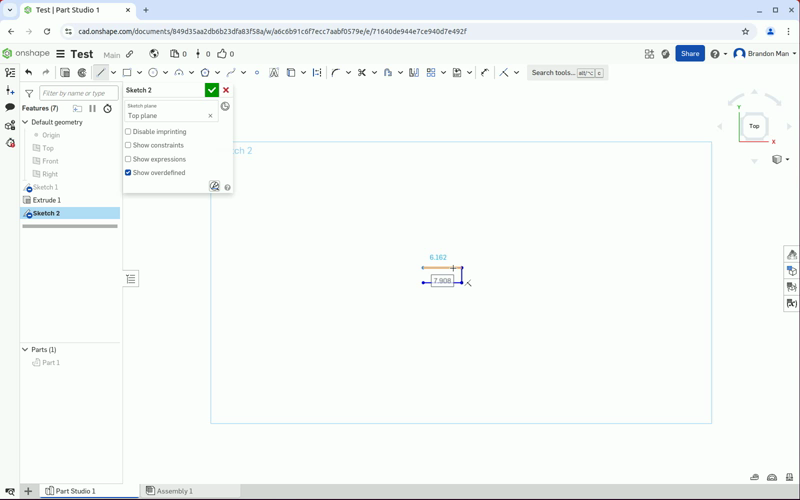
mouse_move(423, 282)
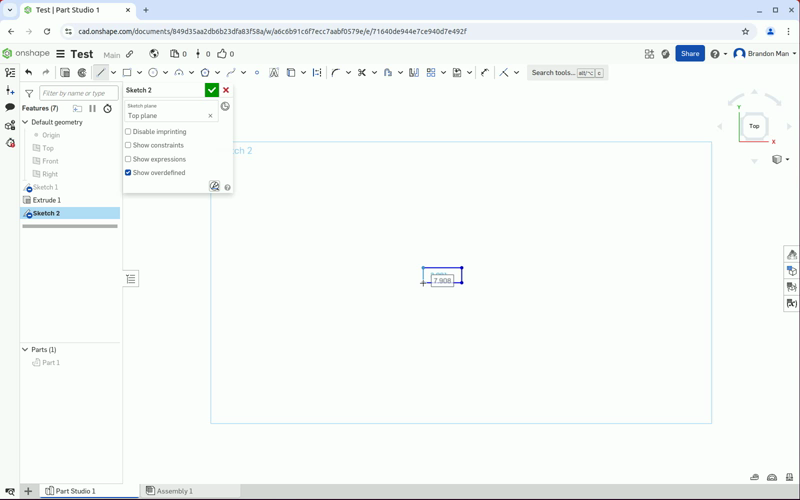
key_up(shift)
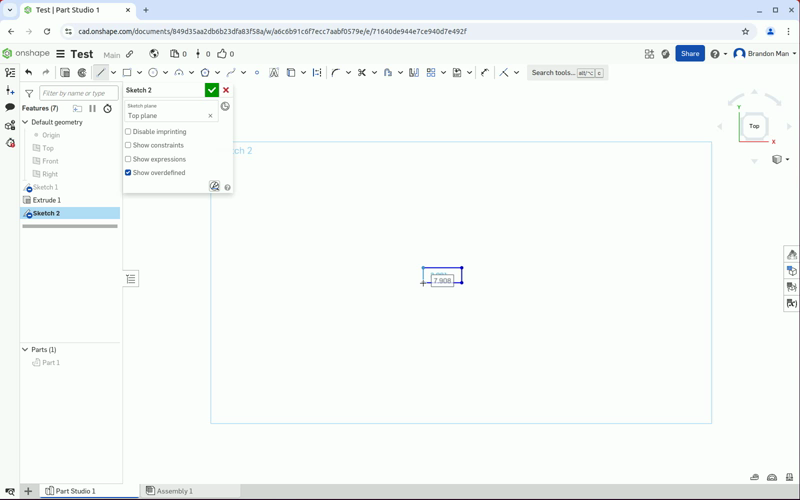
click(423, 282)
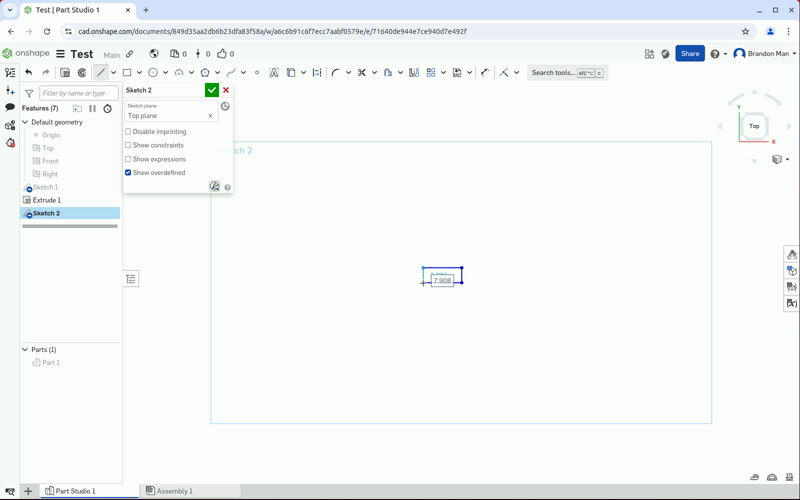
key(esc)
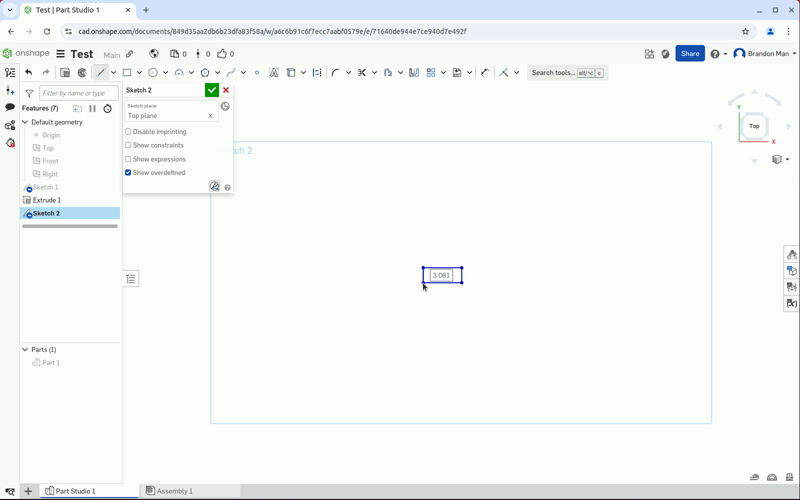
mouse_move(451, 271)
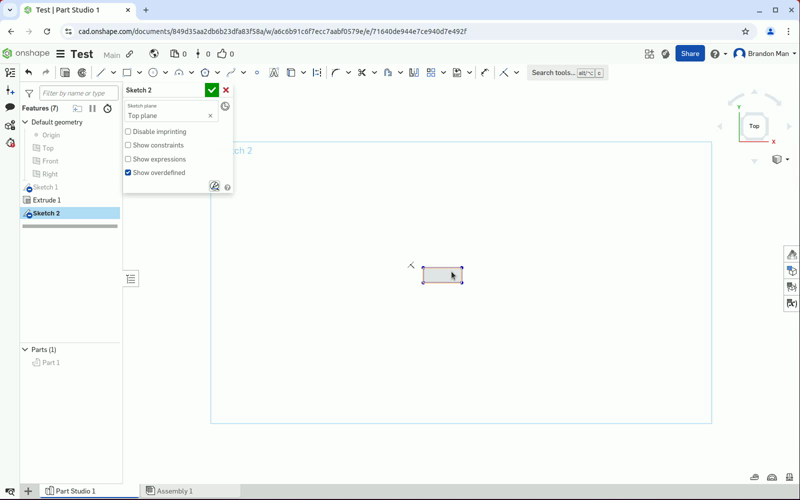
scroll(6)
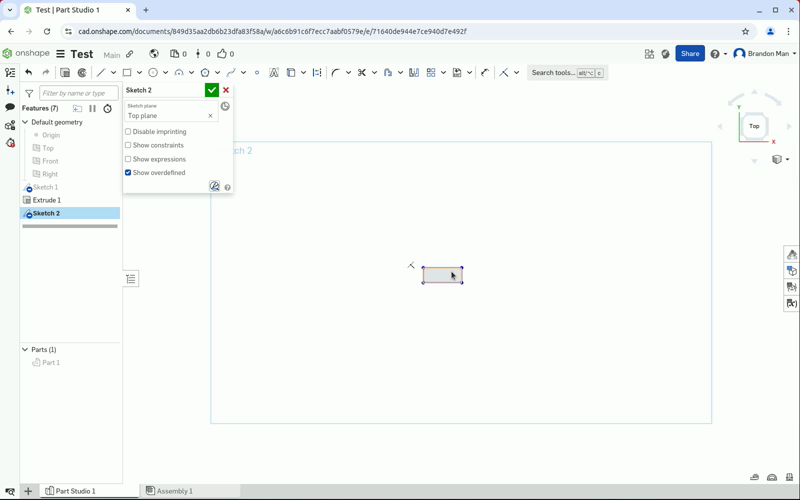
scroll(6)
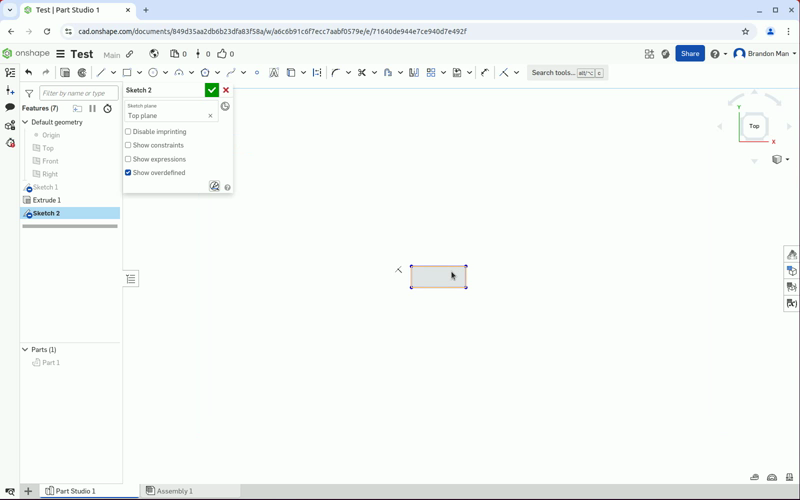
scroll(6)
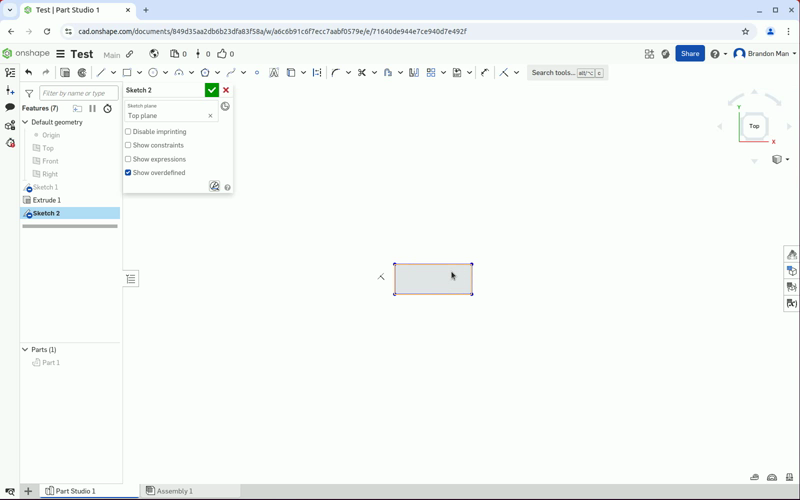
scroll(6)
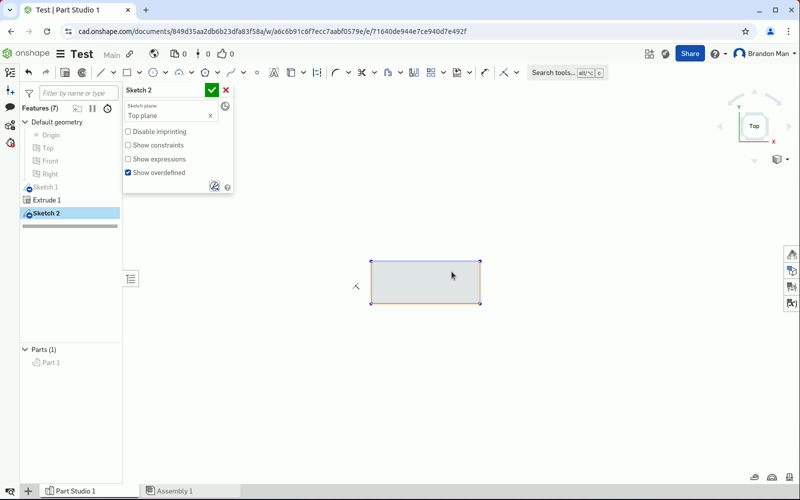
scroll(6)
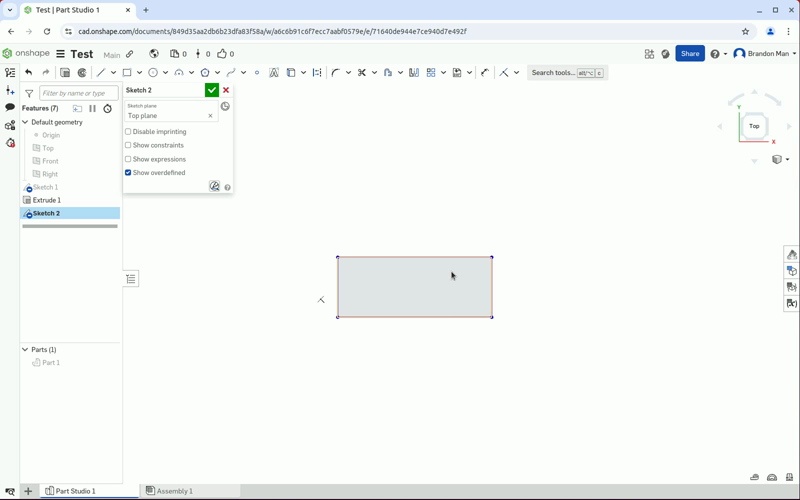
scroll(6)
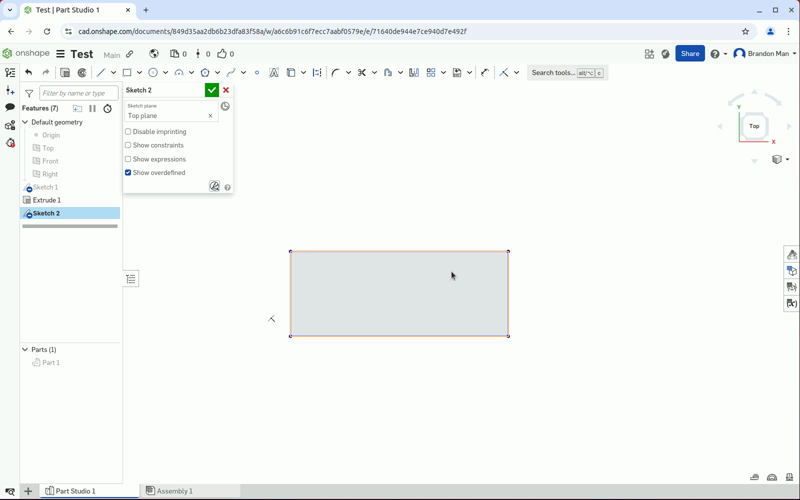
scroll(6)
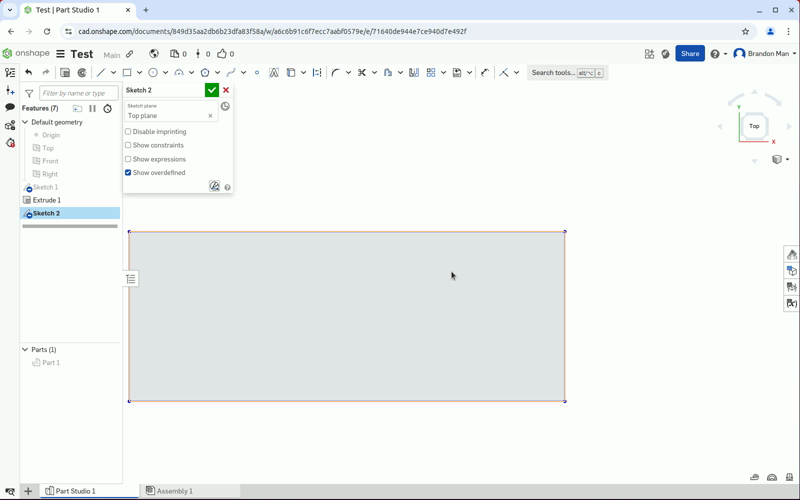
click(451, 271)
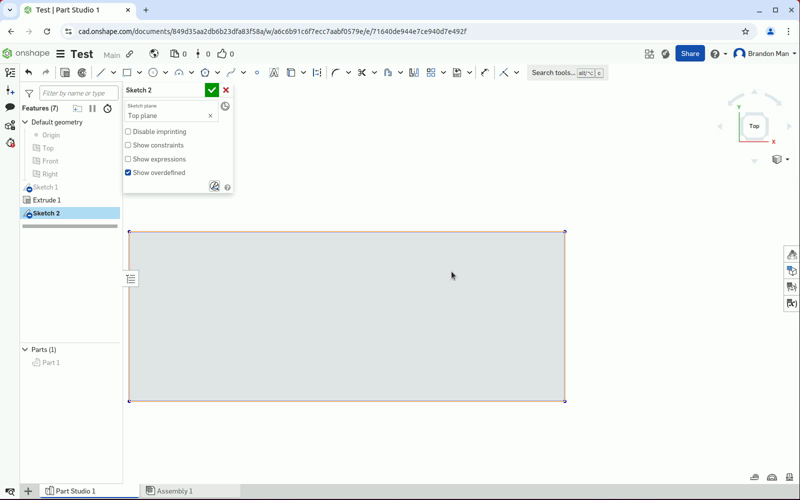
scroll(-6)
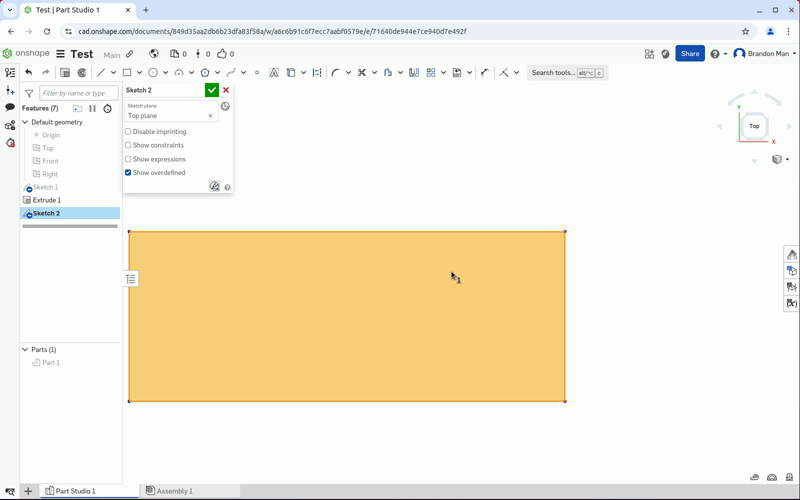
scroll(-6)
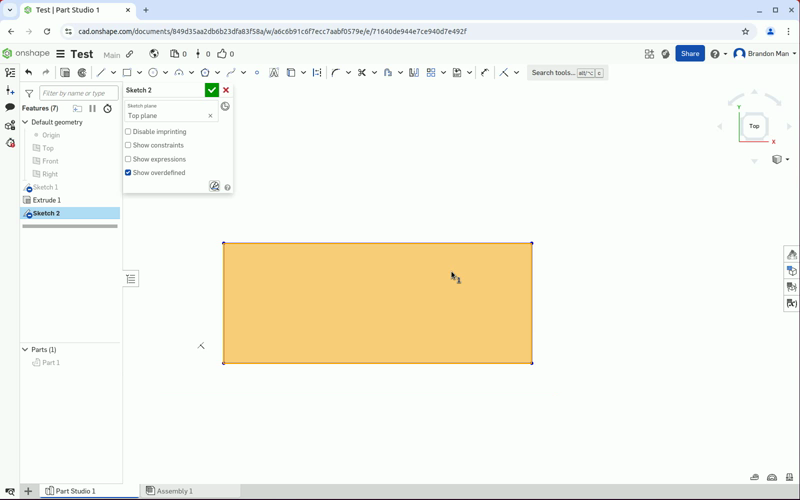
scroll(-6)
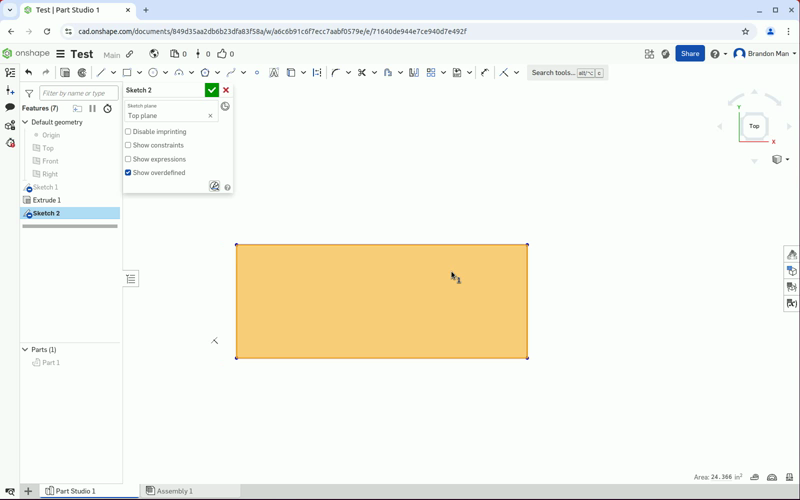
scroll(-6)
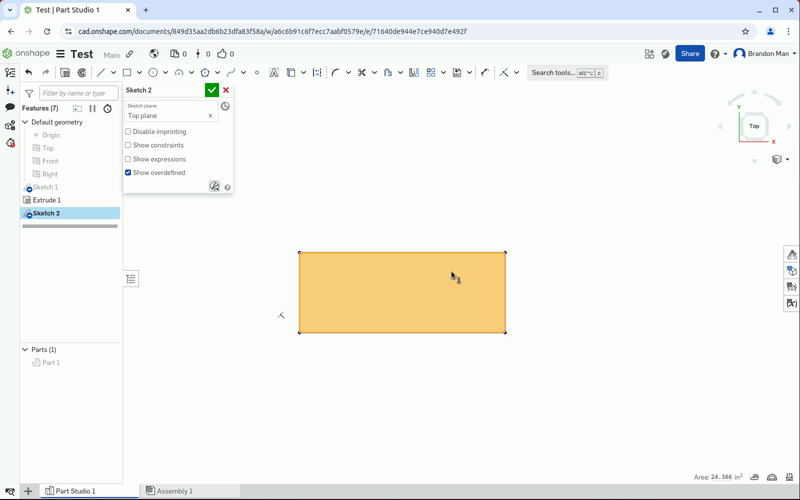
scroll(-6)
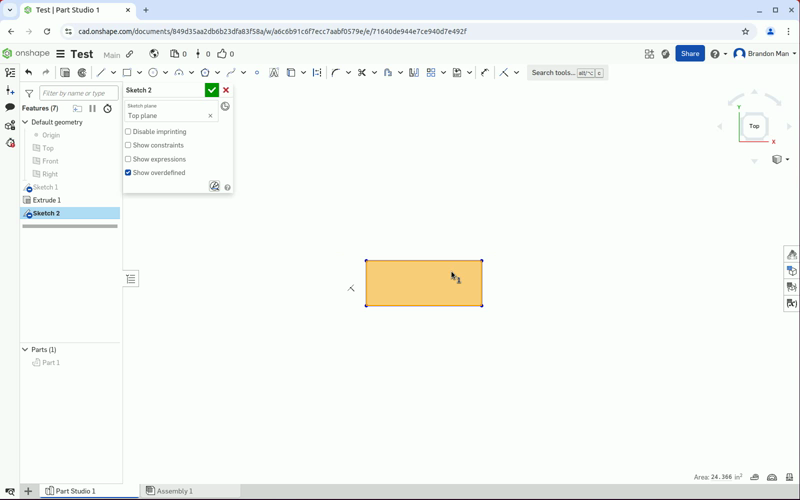
scroll(-6)
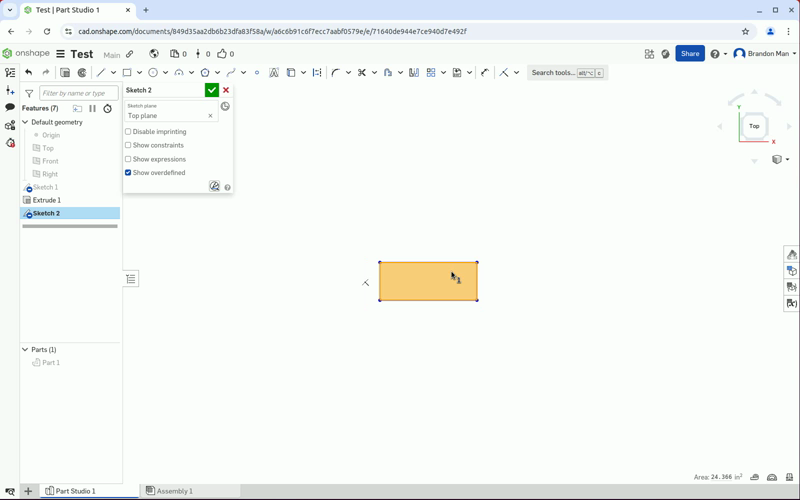
scroll(-6)
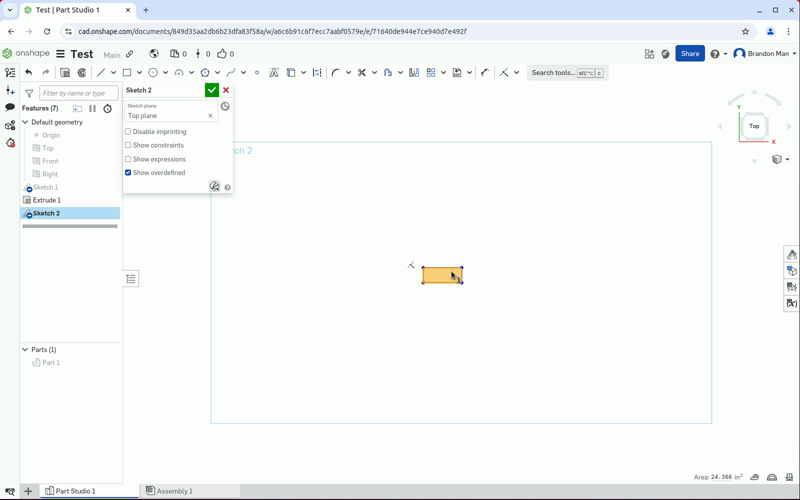
mouse_move(73, 352)
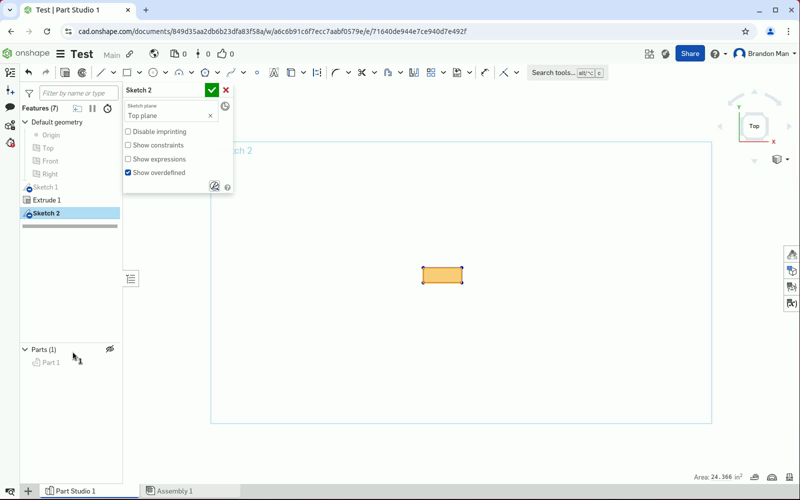
key(shift+y)
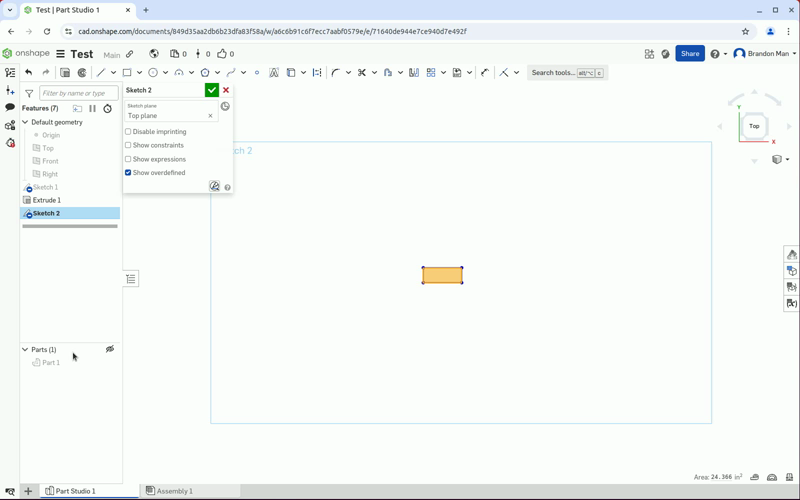
key(shift+e)
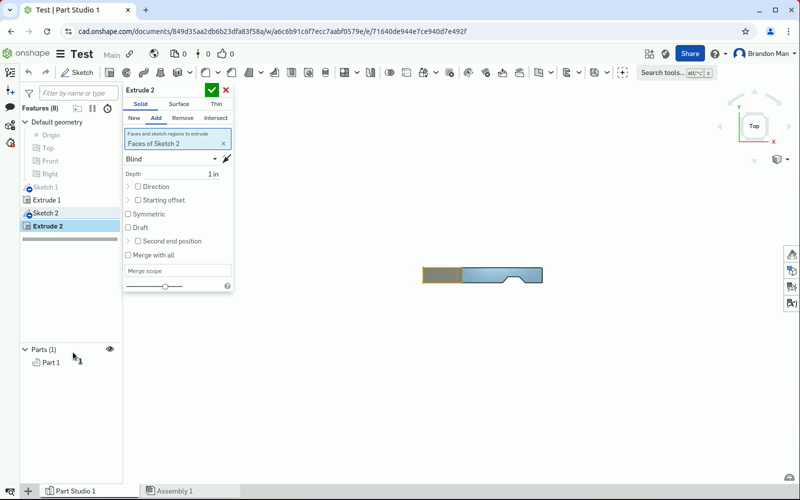
mouse_move(143, 106)
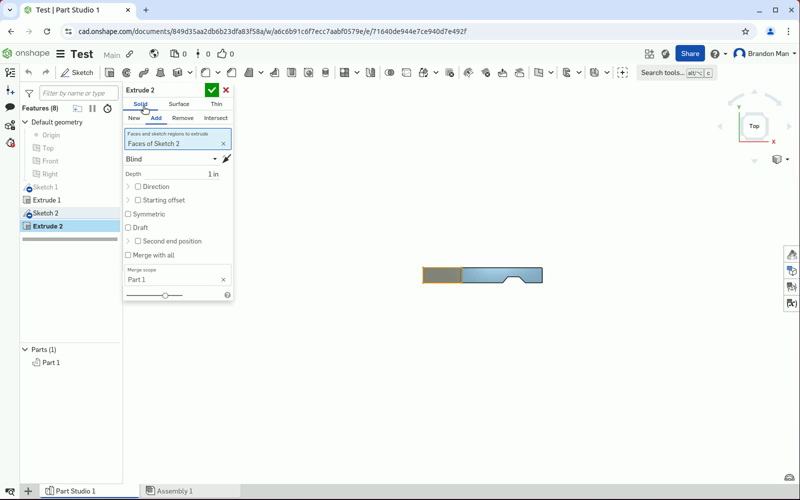
click(143, 106)
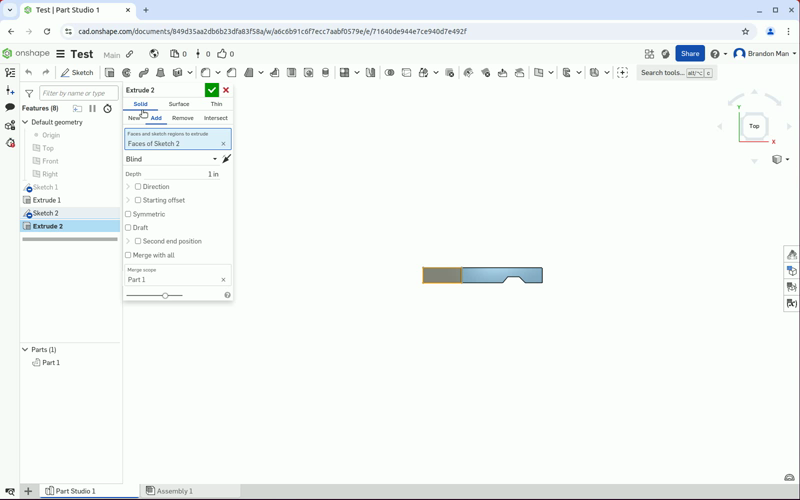
mouse_move(137, 120)
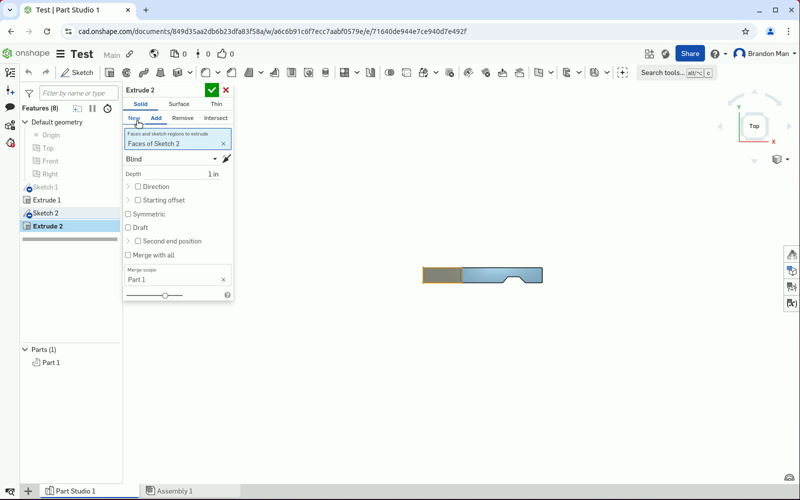
click(137, 120)
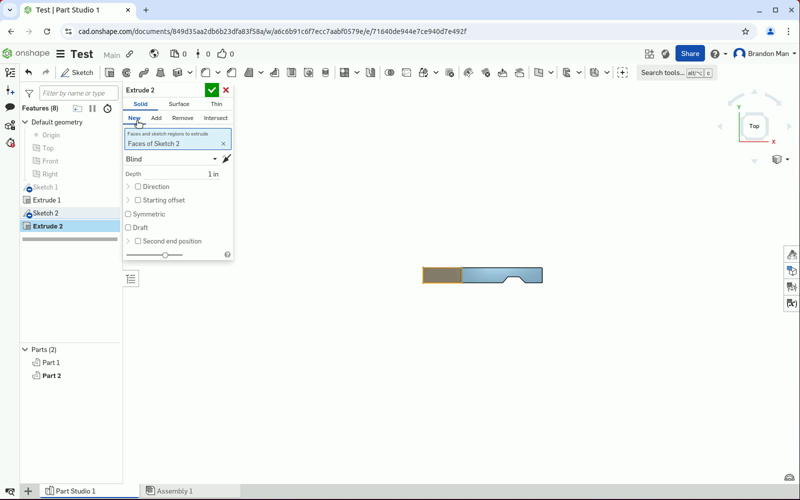
key(tab, 4)
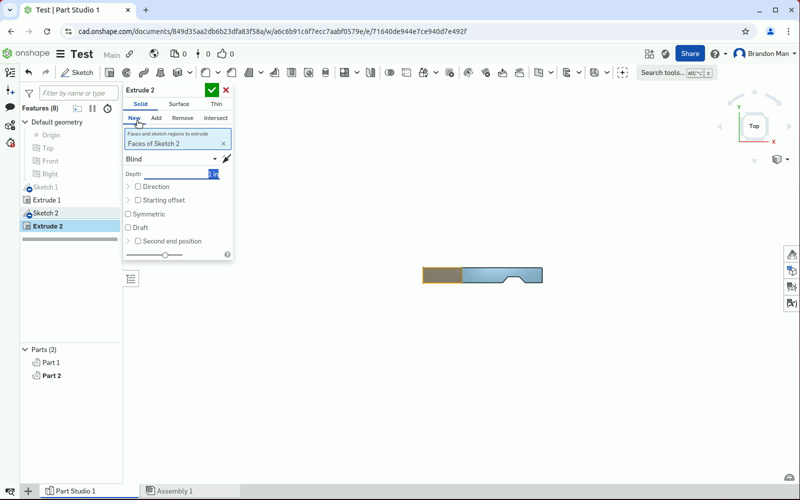
text(-23.108)
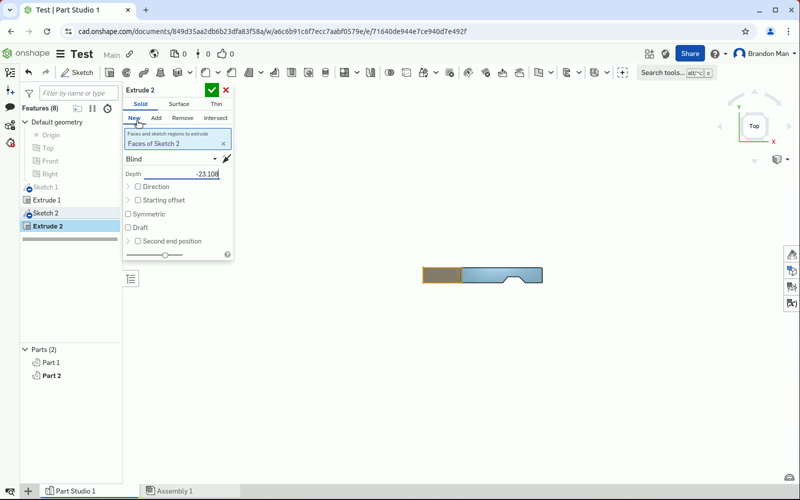
key(enter)
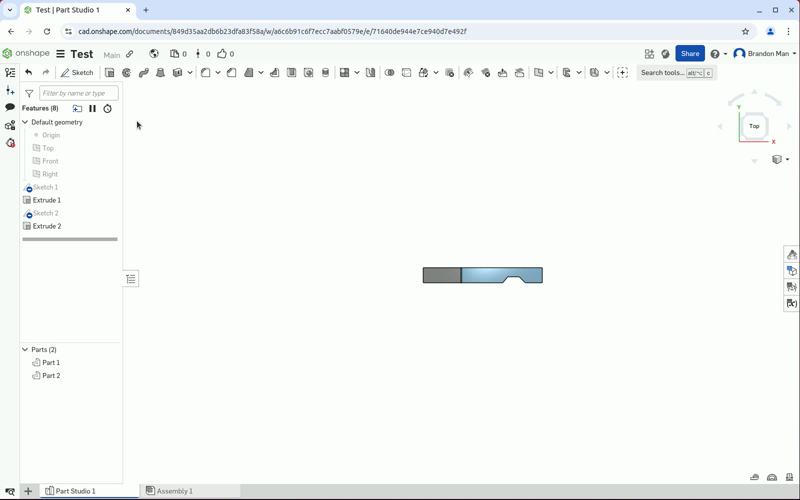
key(shift+h)
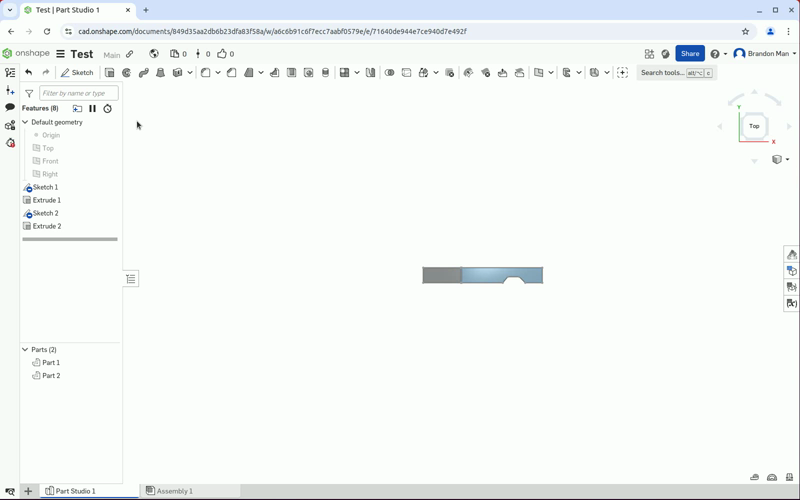
key(shift+h)
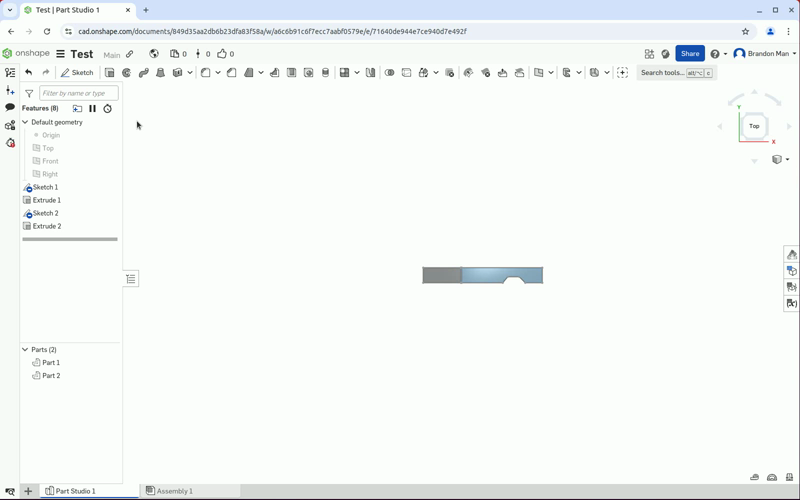
key(shift+7)
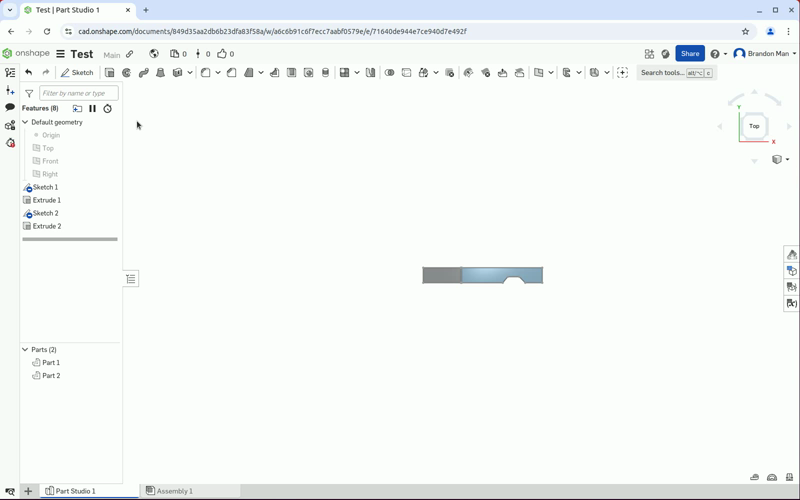
key(up, 3)
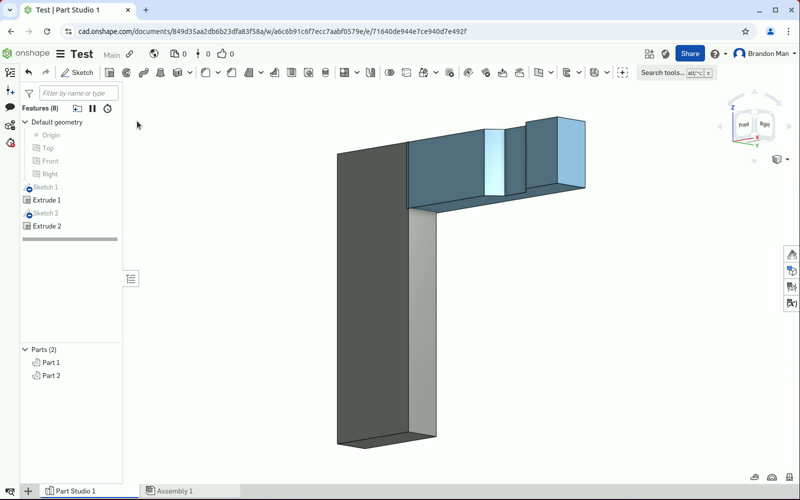
key(left, 3)
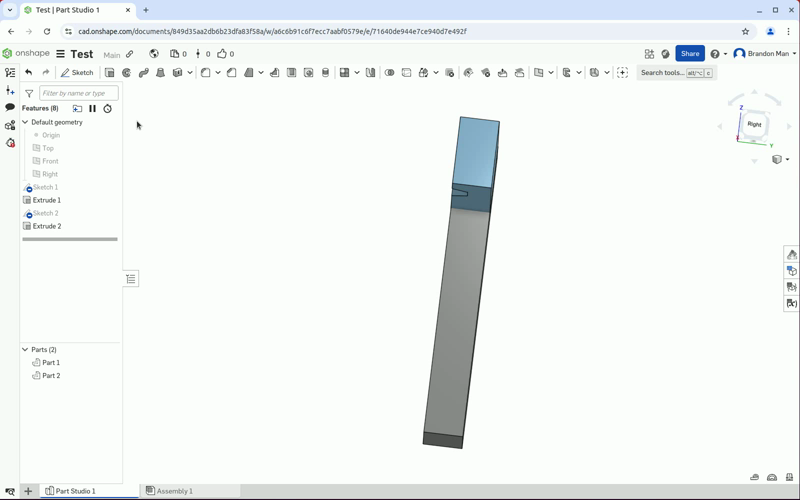
key(right, 3)
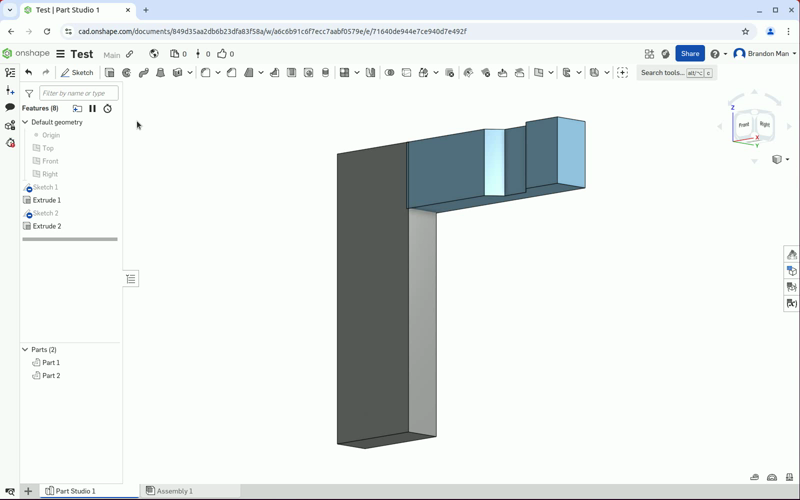
key(down, 3)
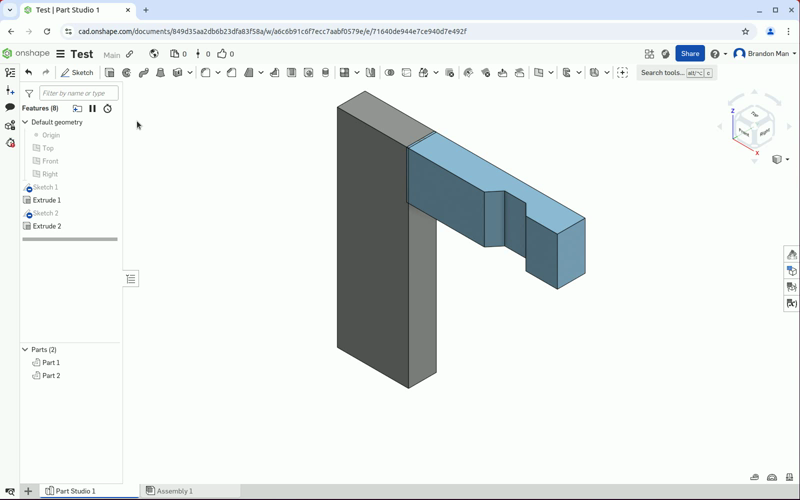
mouse_move(73, 189)
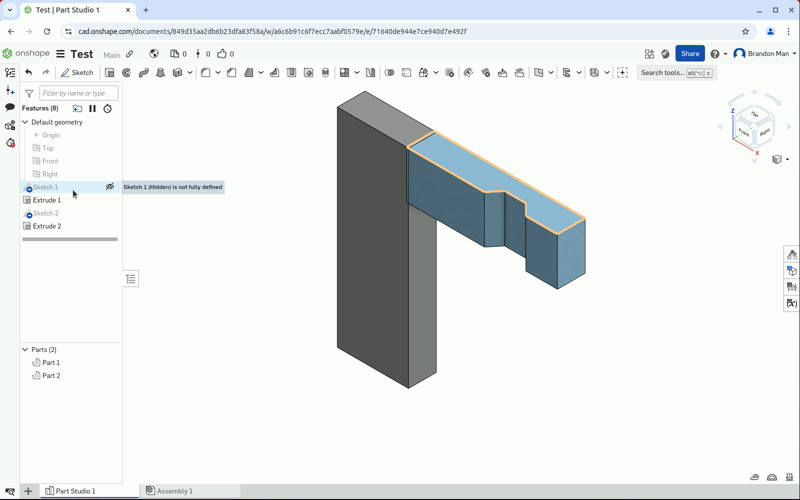
click(73, 189)